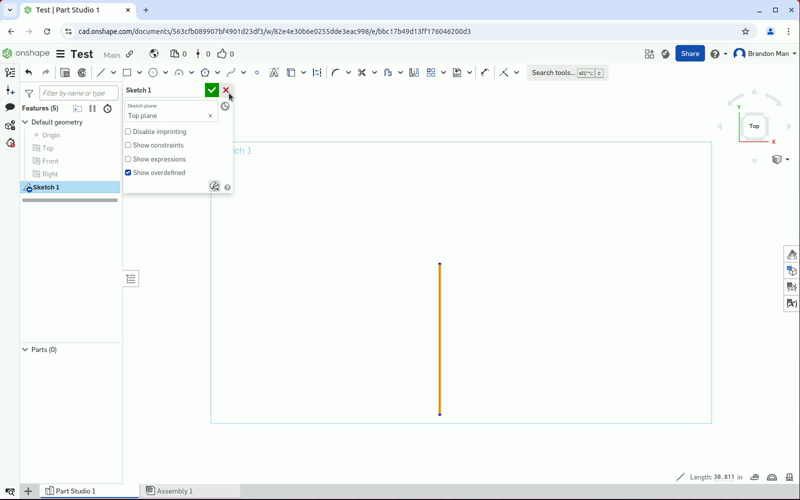
key(shift+h)
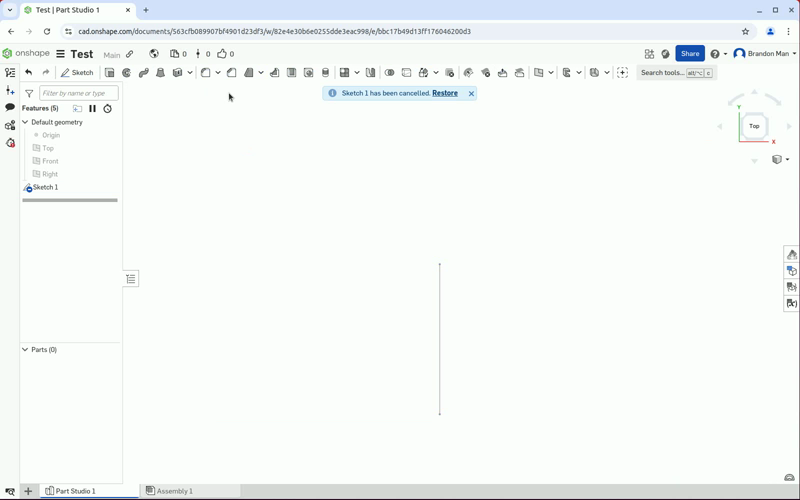
key(shift+s)
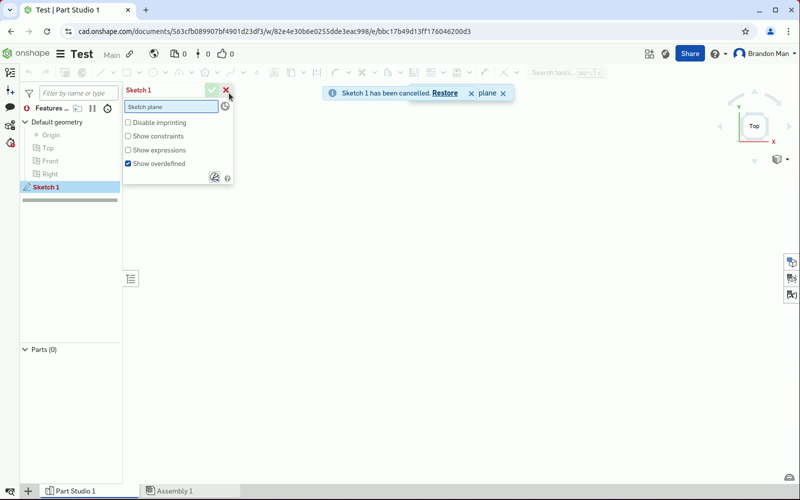
mouse_move(73, 150)
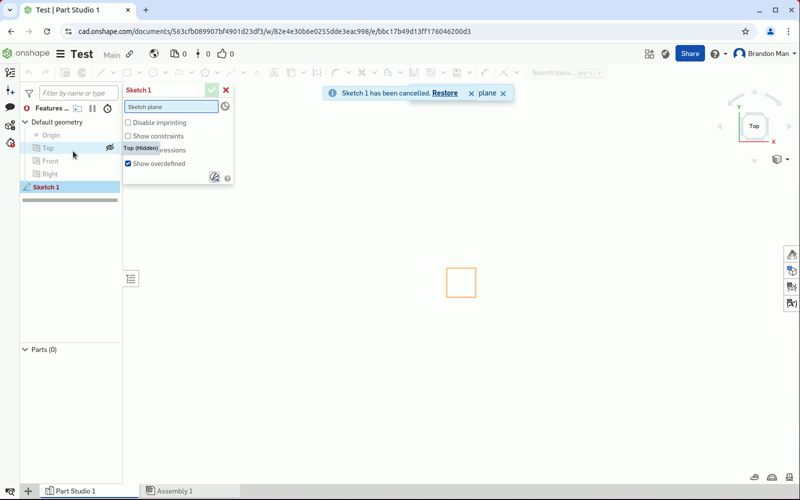
click(73, 150)
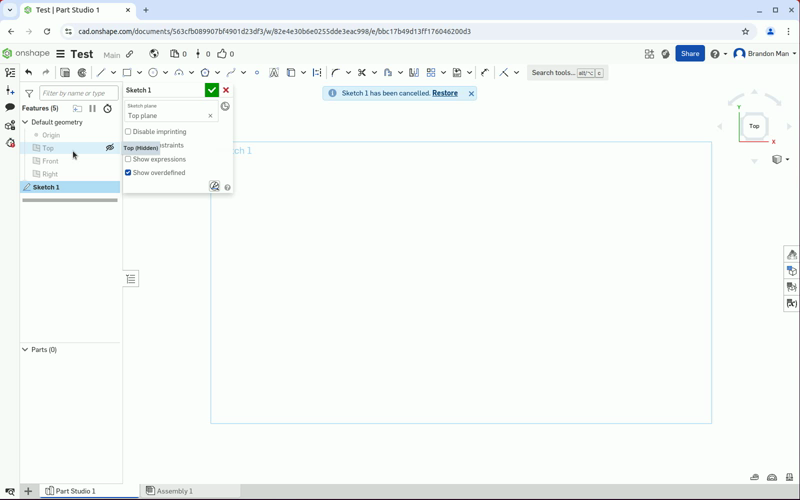
mouse_move(73, 352)
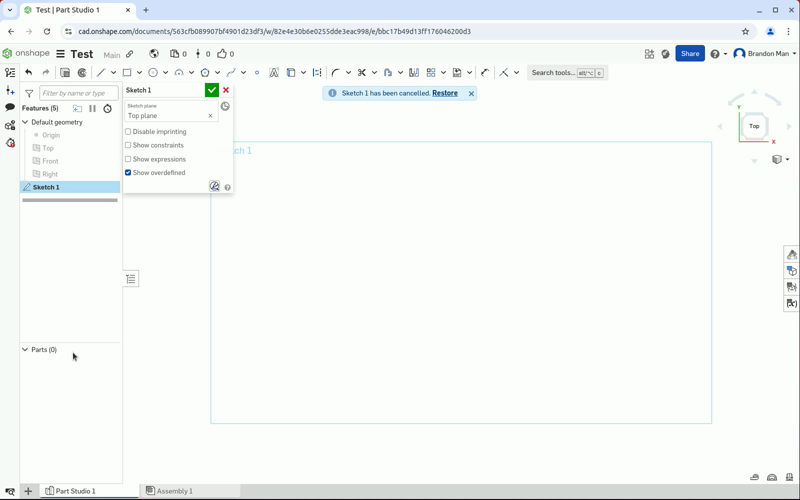
key(y)
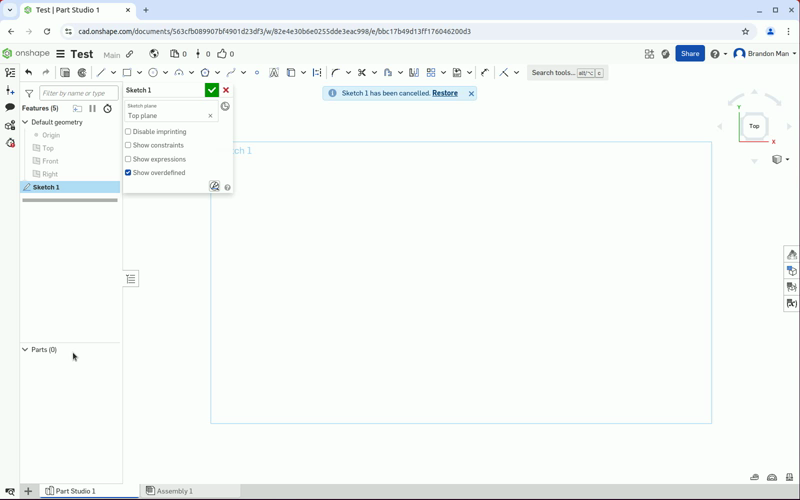
key(c)
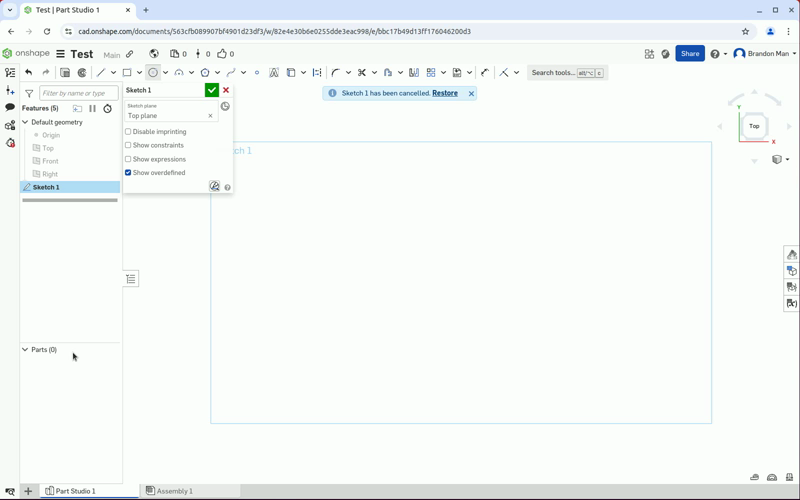
key_down(shift)
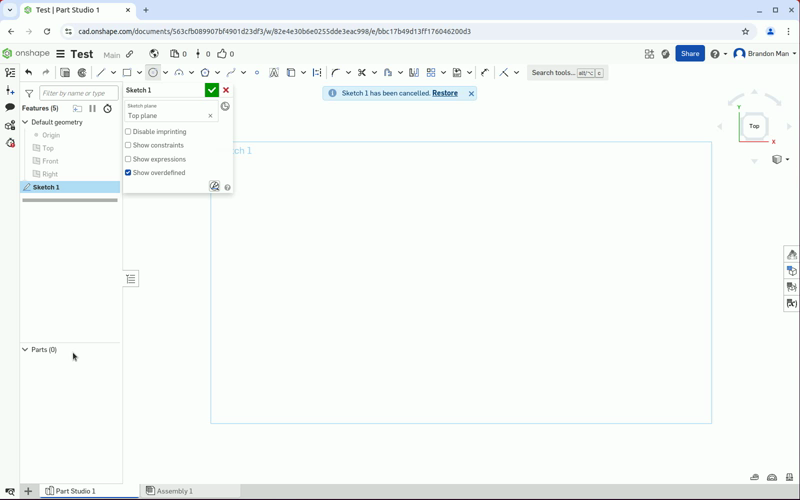
mouse_move(461, 282)
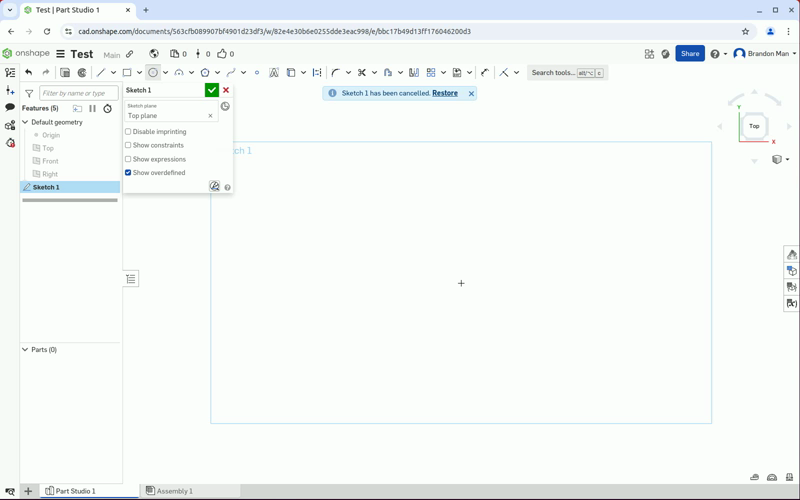
click(461, 282)
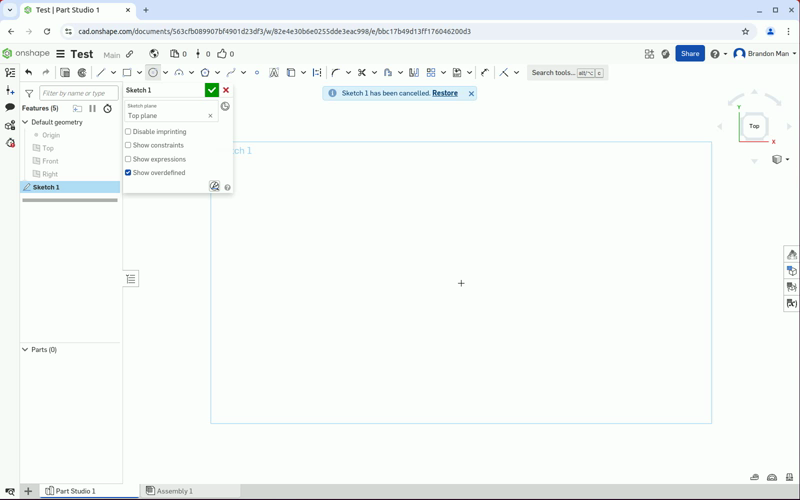
key_up(shift)
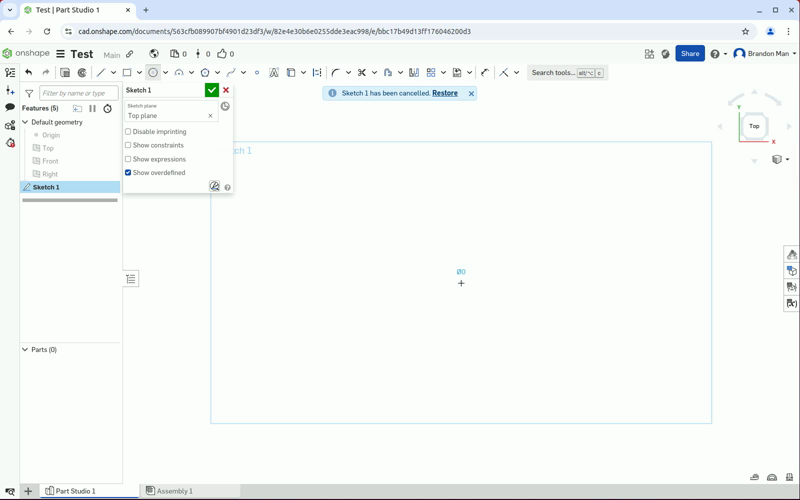
mouse_move(574, 282)
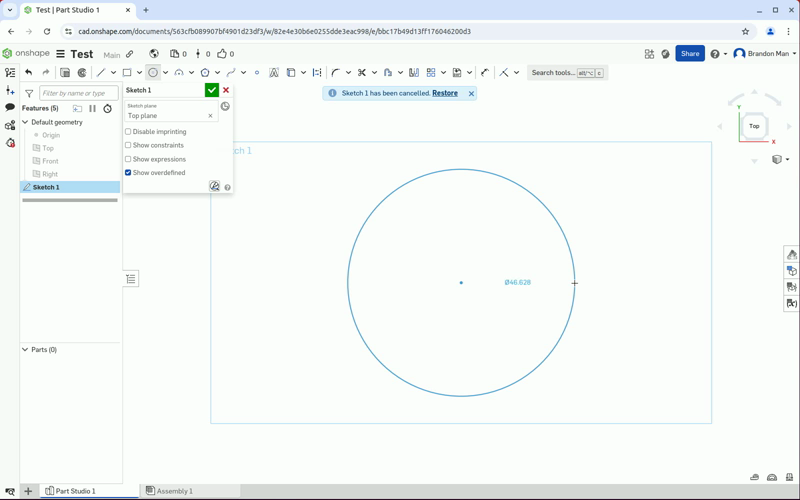
click(574, 282)
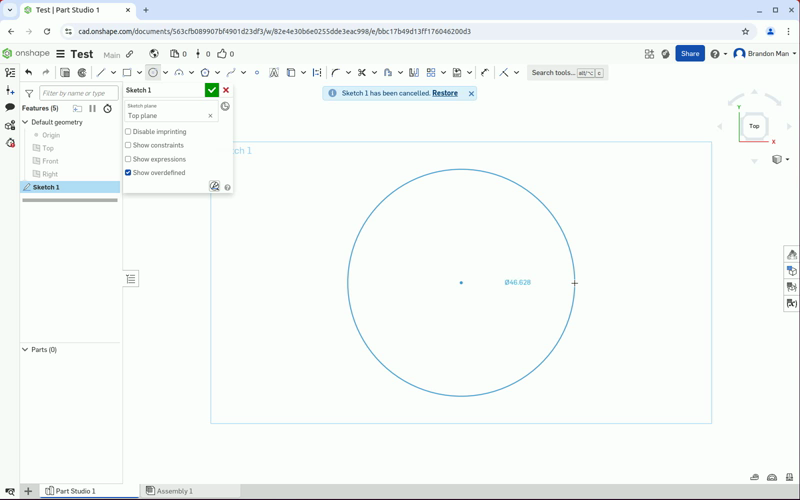
key(esc)
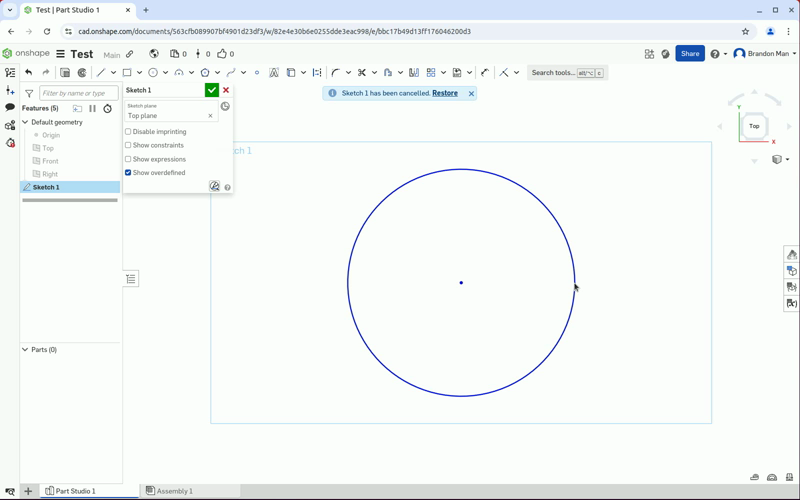
mouse_move(486, 305)
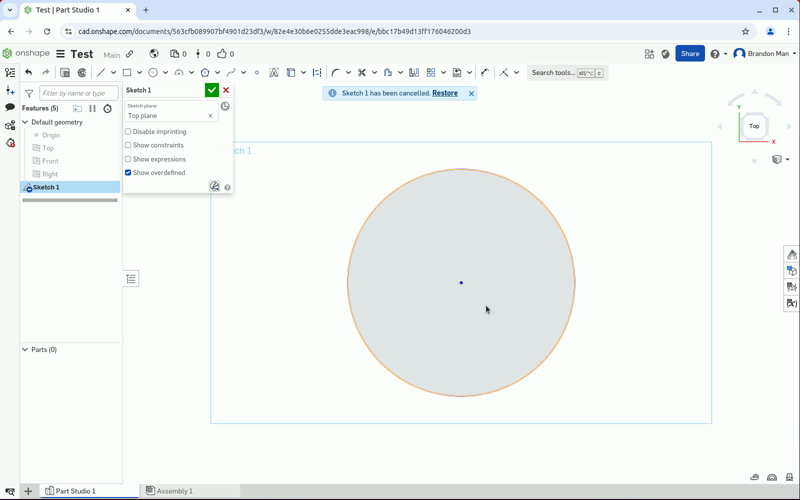
click(486, 305)
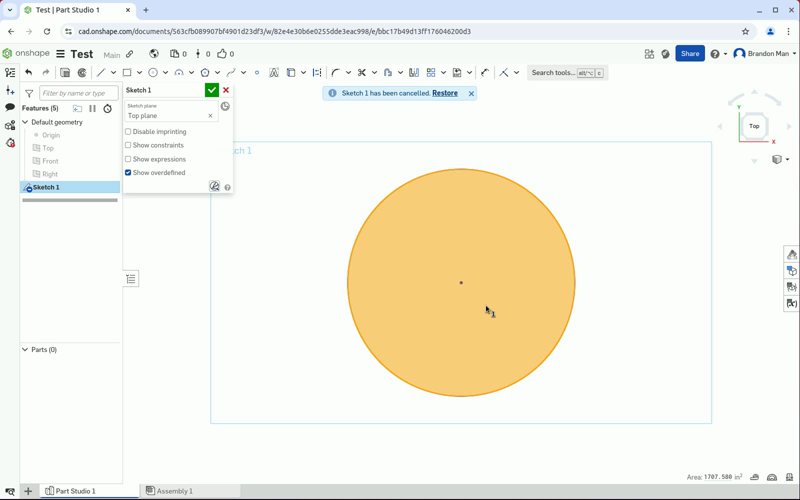
mouse_move(73, 352)
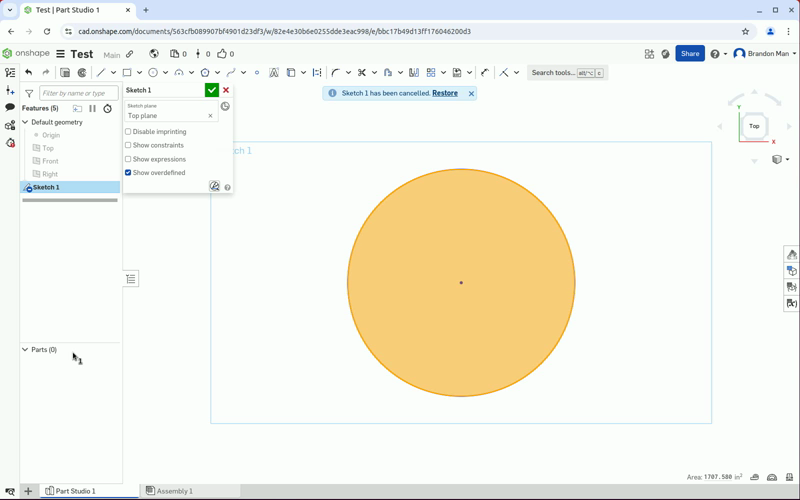
key(shift+y)
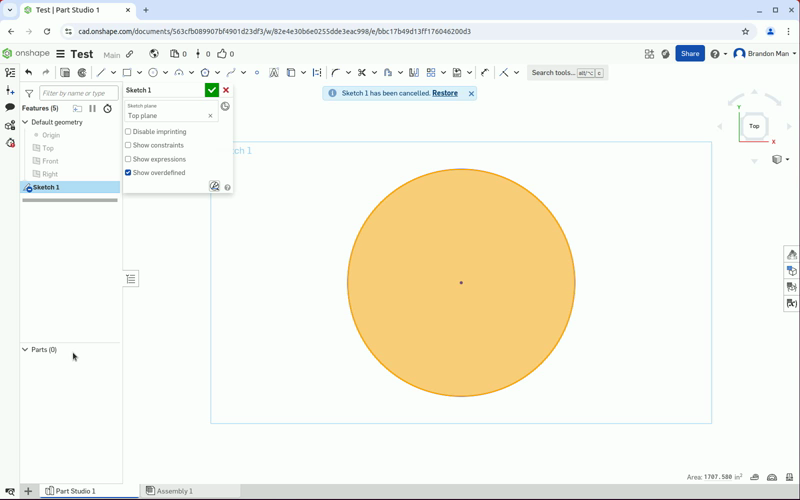
key(shift+e)
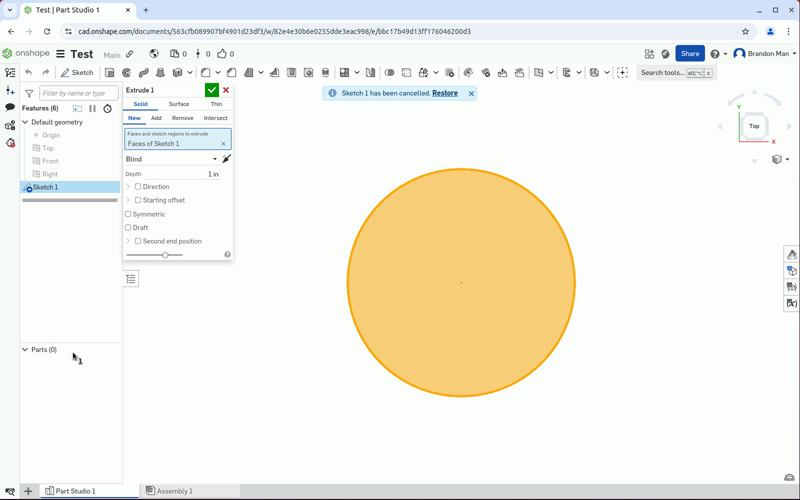
mouse_move(143, 106)
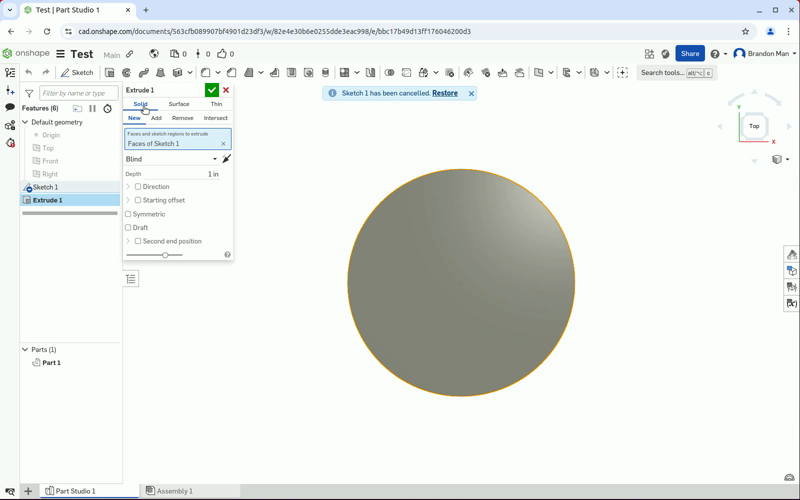
click(143, 106)
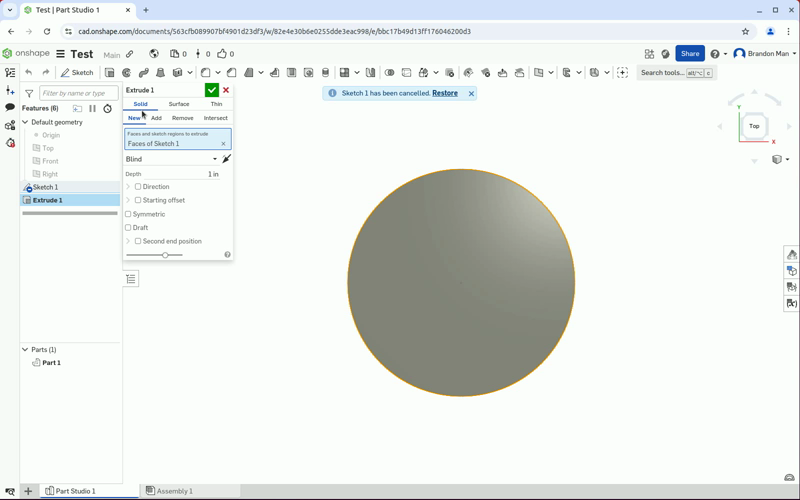
mouse_move(137, 120)
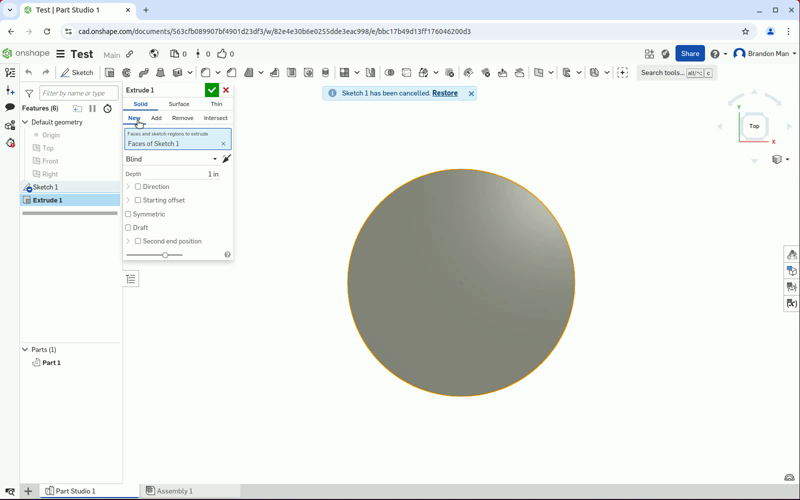
click(137, 120)
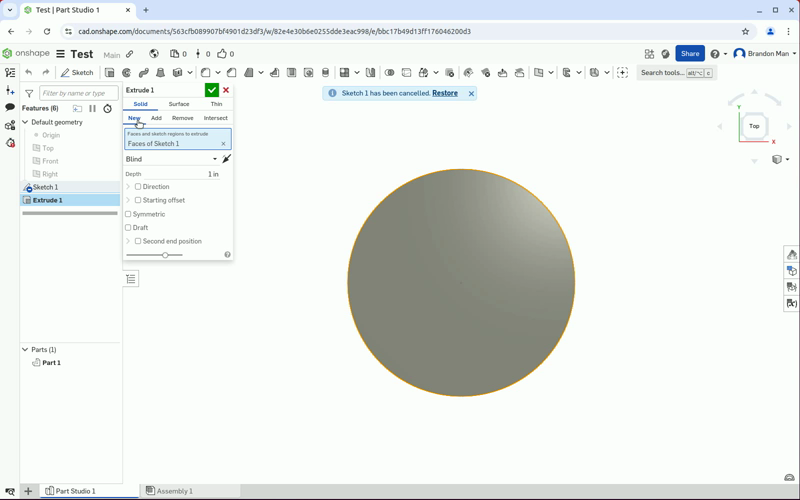
key(tab, 4)
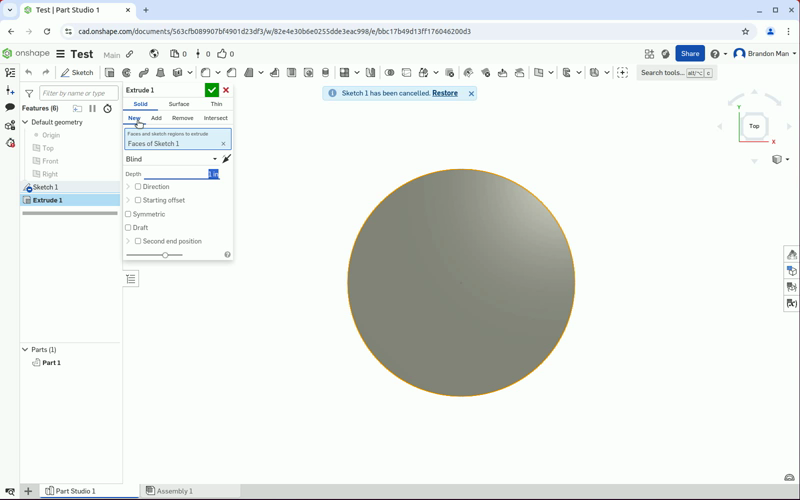
text(1.444)
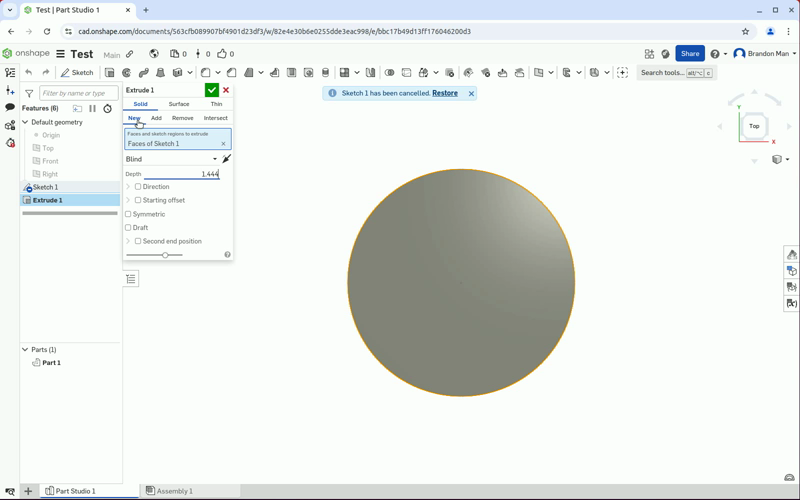
key(enter)
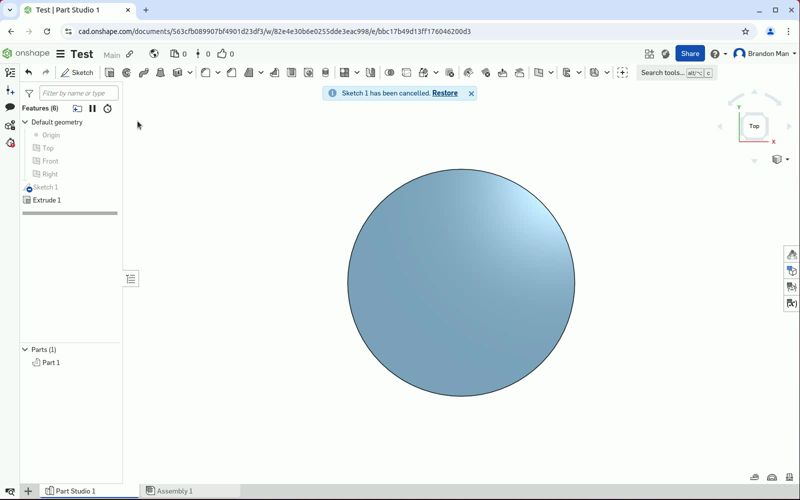
key(shift+h)
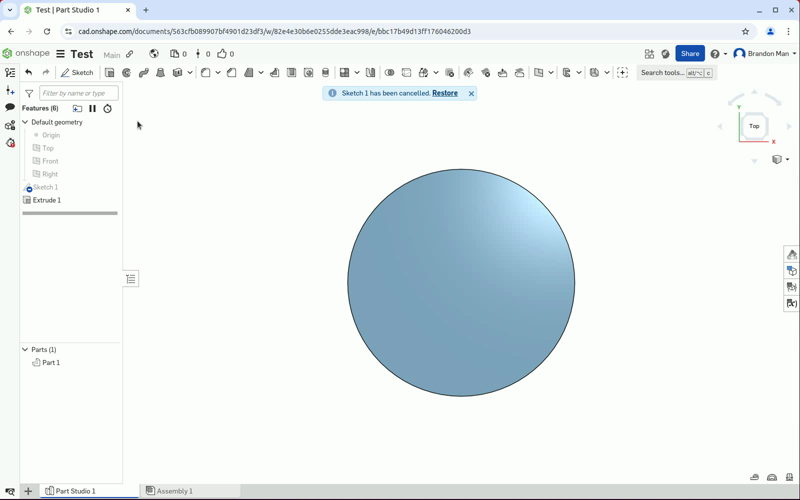
key(shift+h)
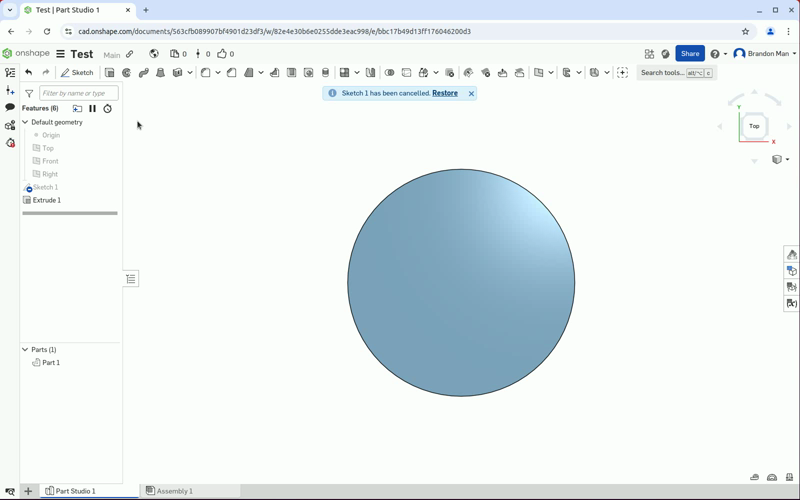
mouse_move(73, 189)
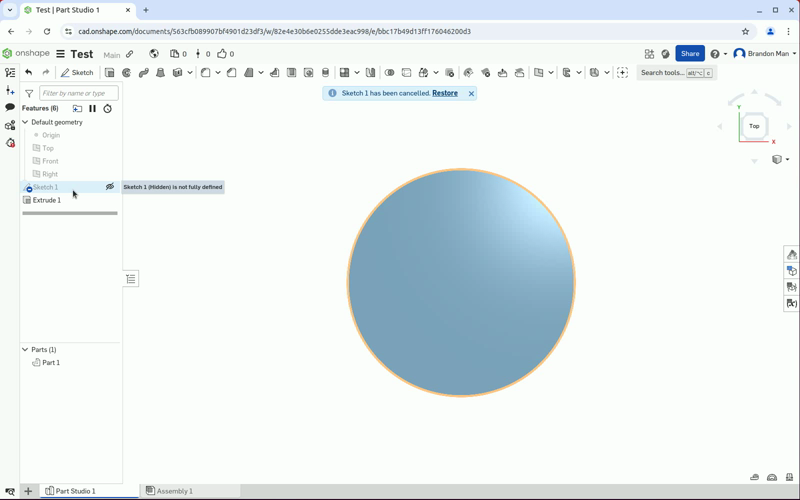
click(73, 189)
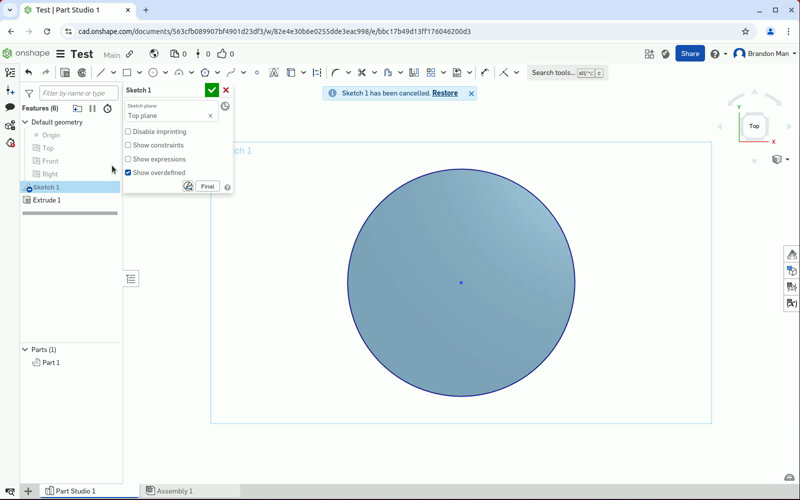
mouse_move(229, 92)
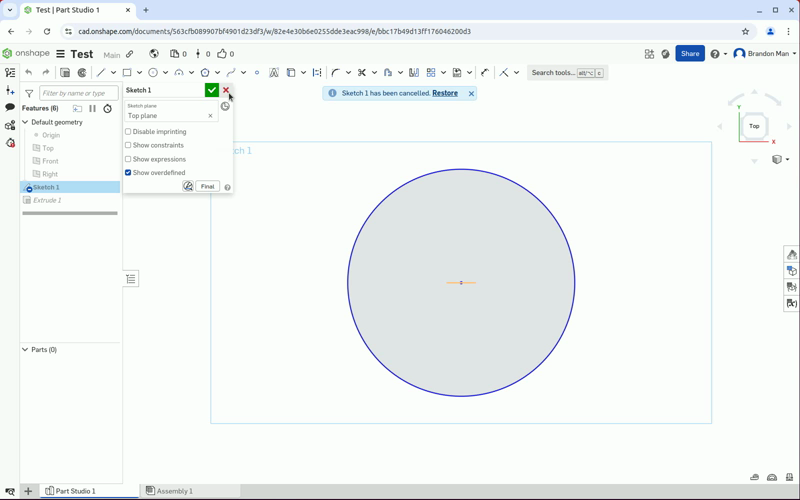
click(229, 92)
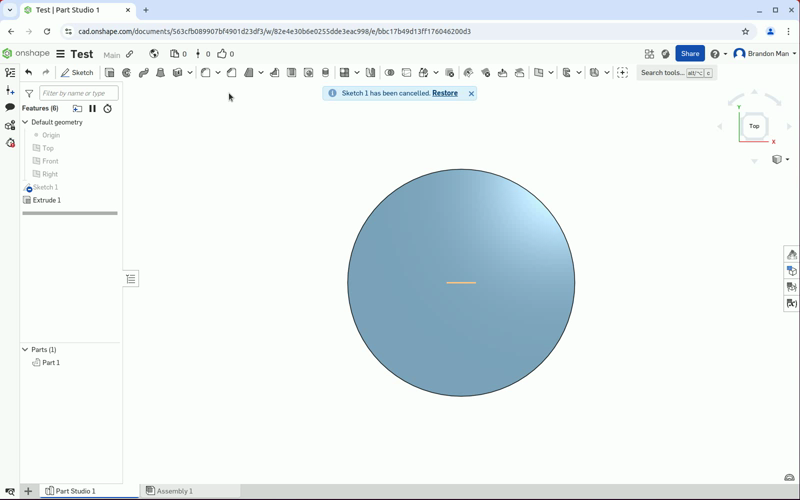
mouse_move(541, 75)
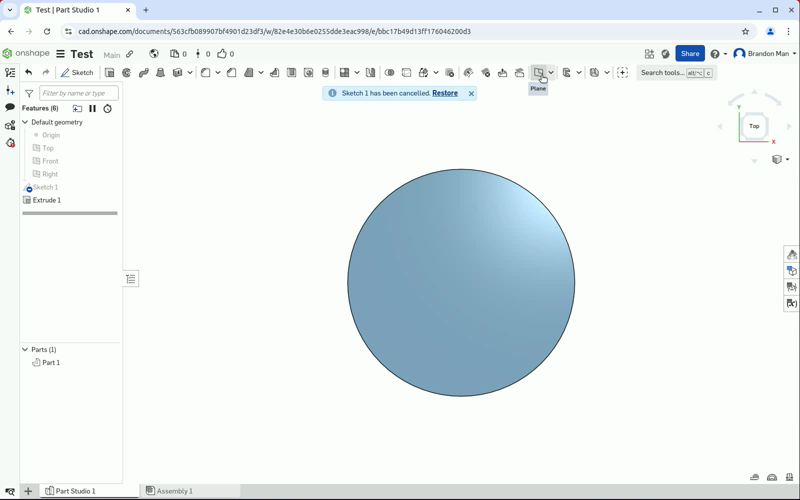
click(541, 75)
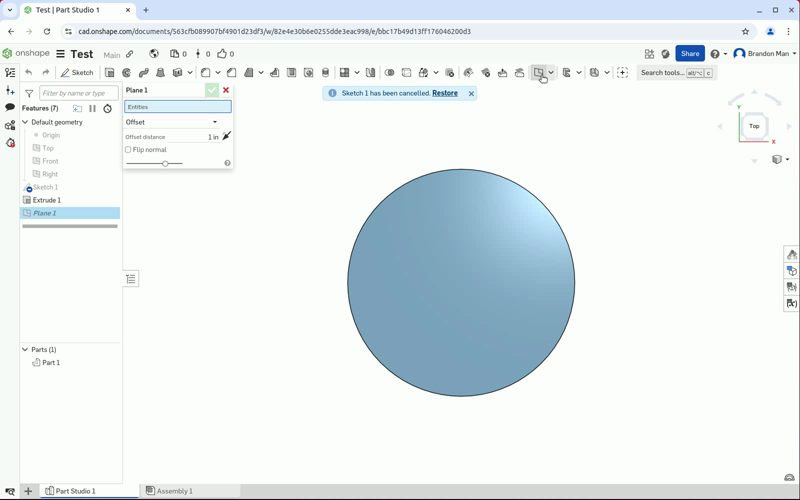
mouse_move(73, 150)
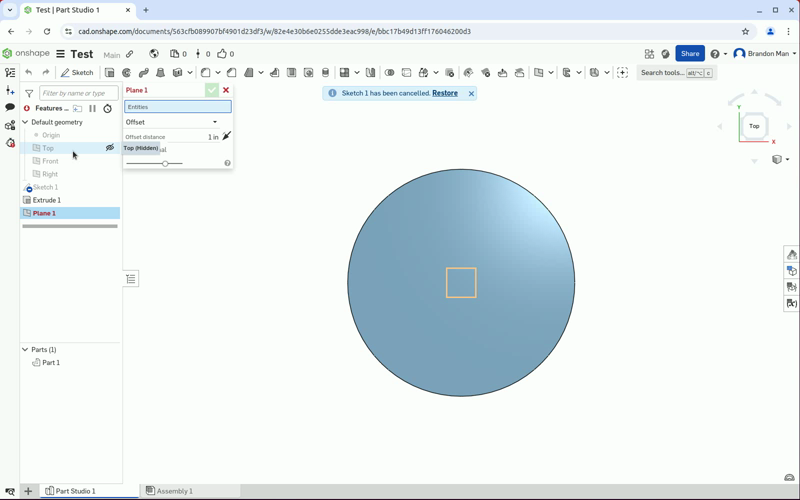
click(73, 150)
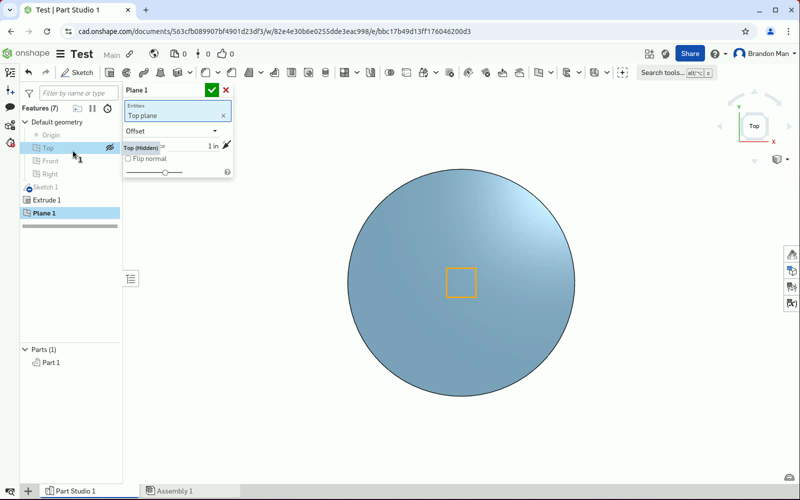
key(tab, 2)
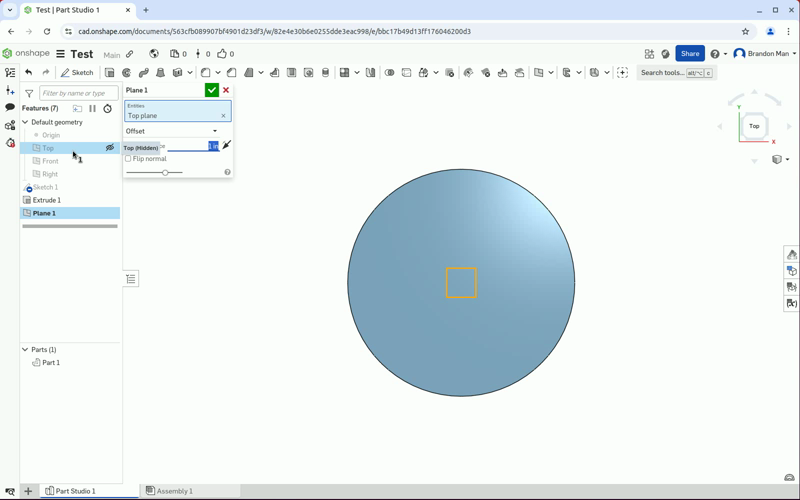
text(1.448)
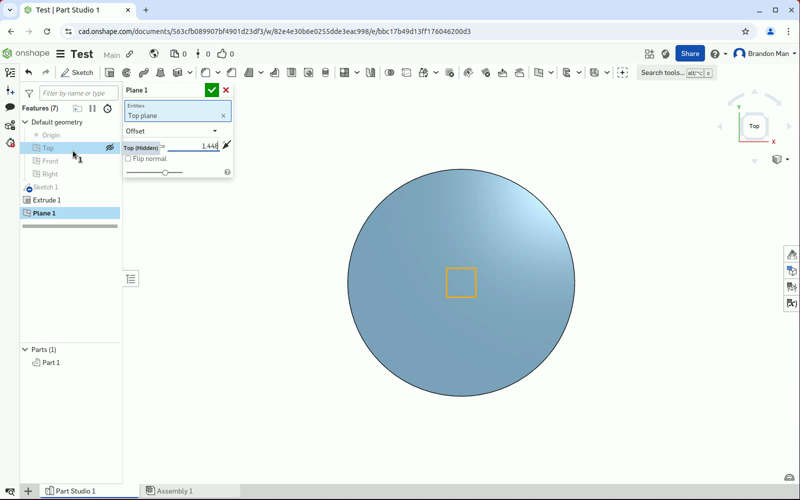
key(enter, 2)
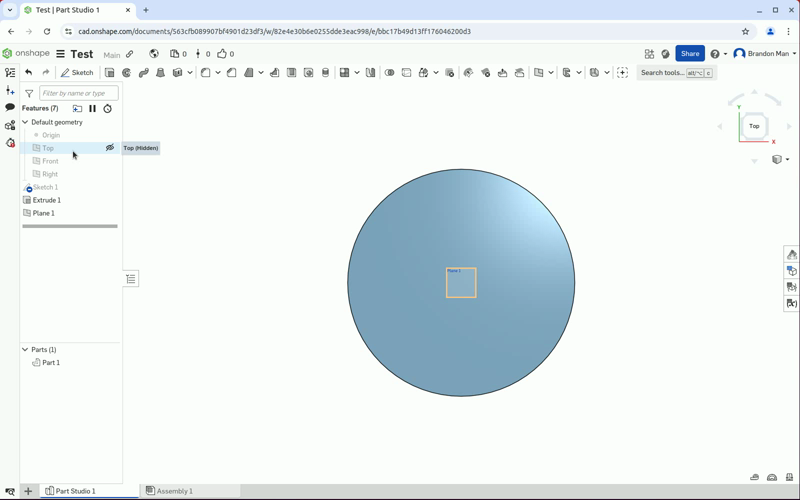
key(shift+s)
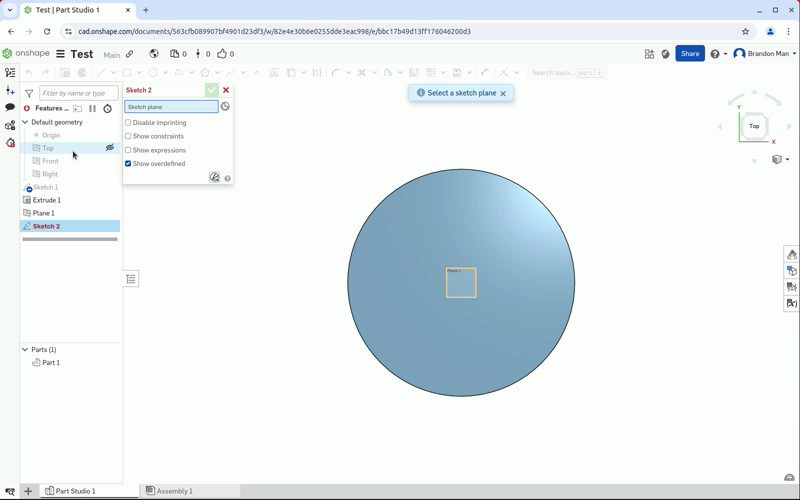
mouse_move(73, 215)
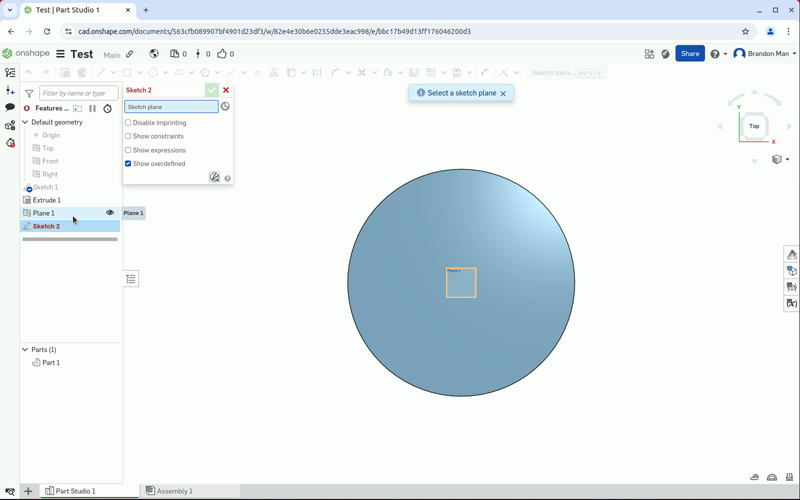
click(73, 215)
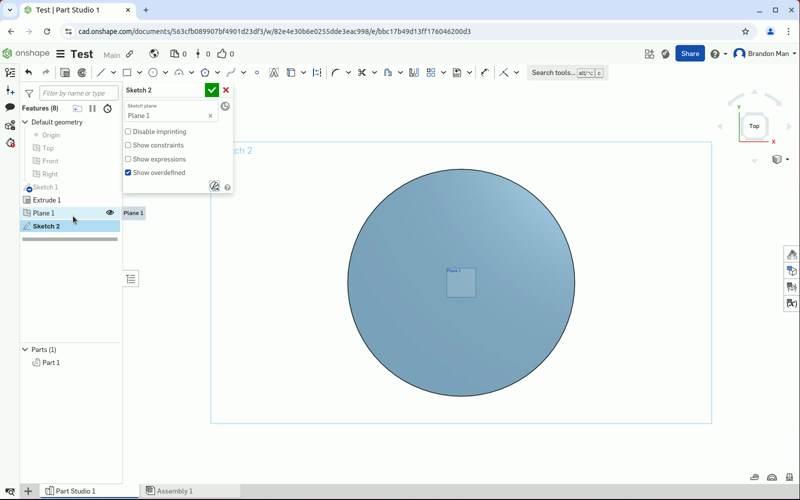
mouse_move(73, 352)
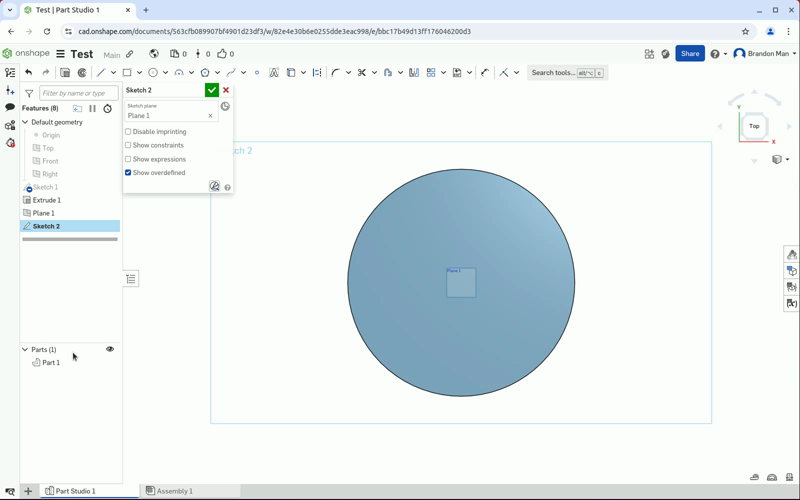
key(y)
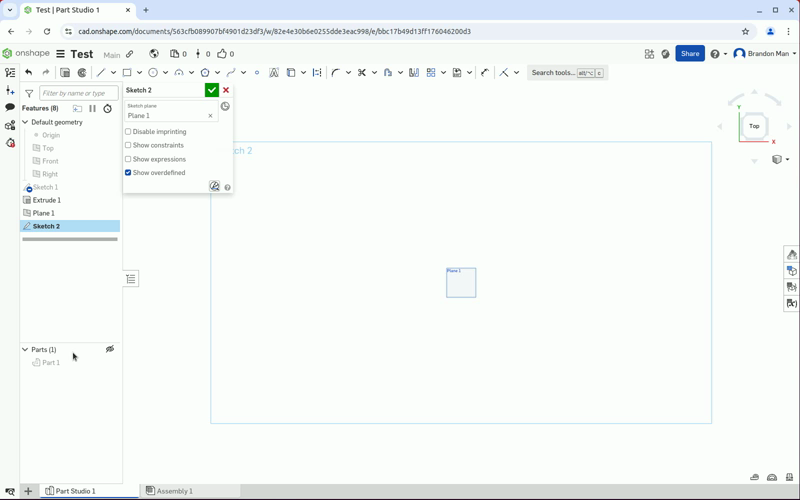
key(c)
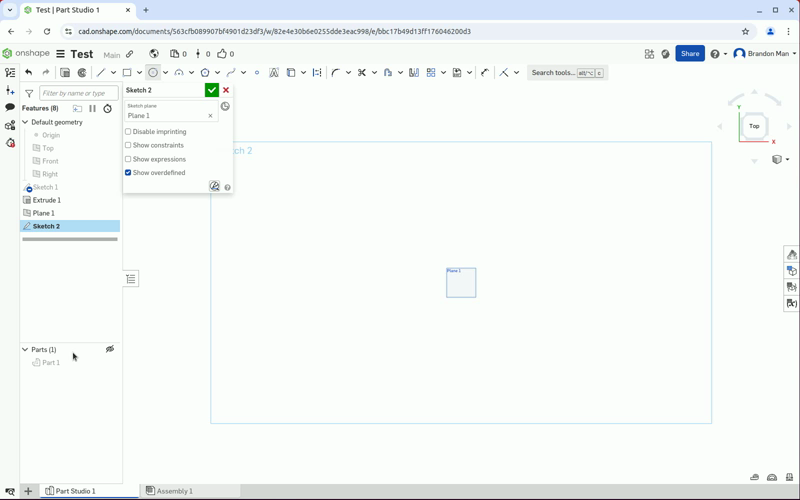
key_down(shift)
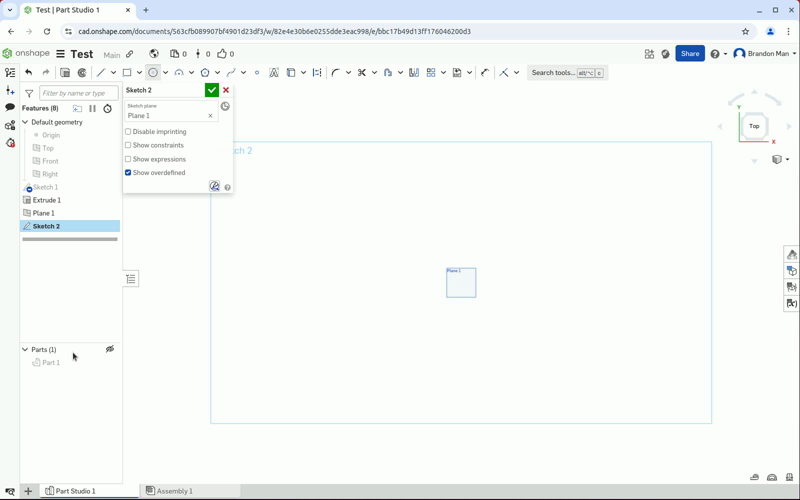
mouse_move(461, 282)
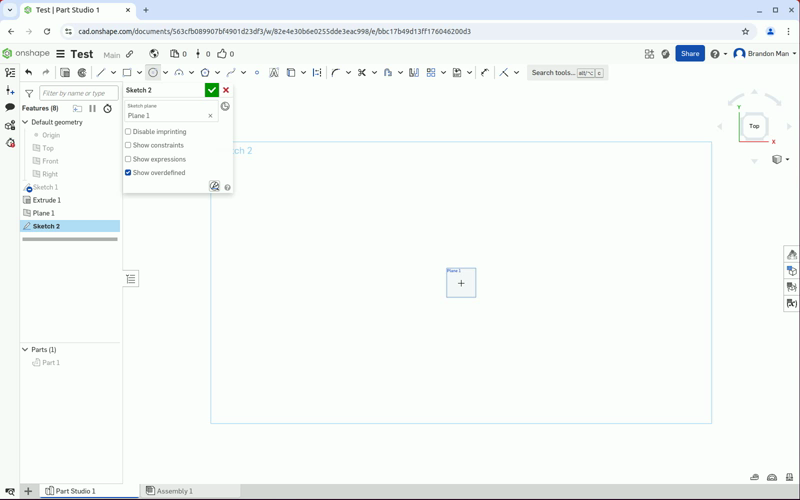
click(461, 282)
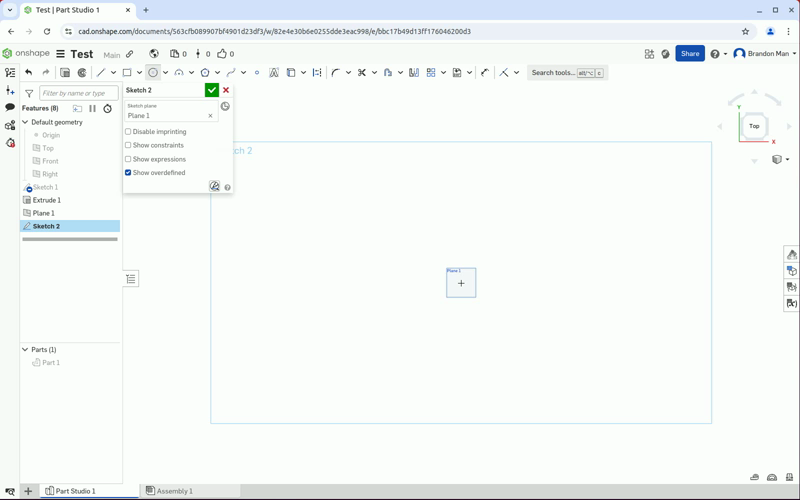
key_up(shift)
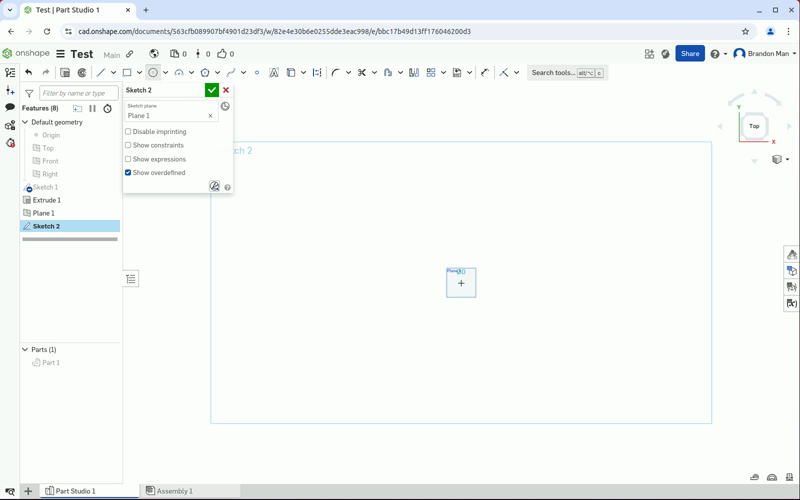
mouse_move(572, 282)
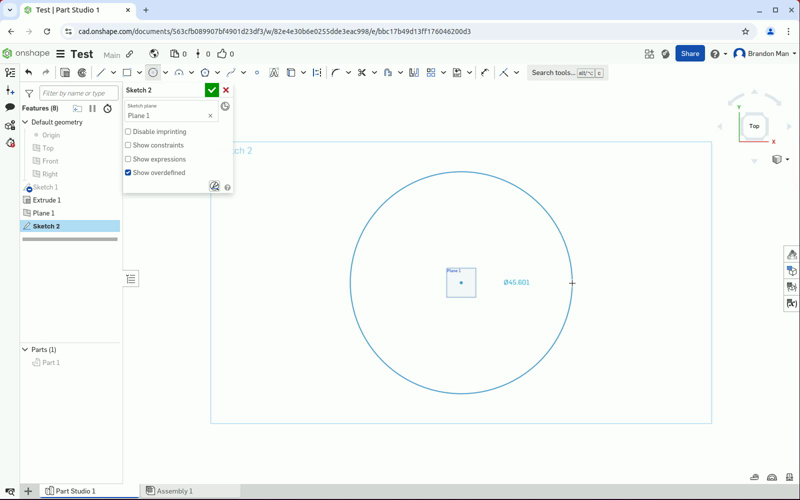
click(572, 282)
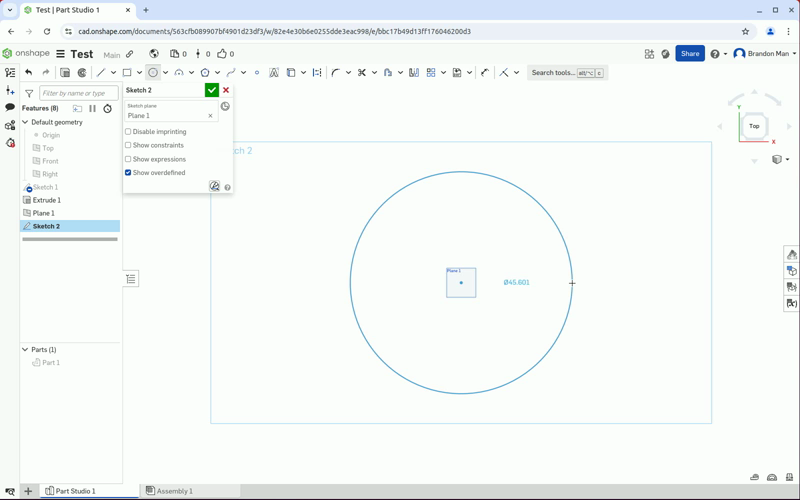
key(esc)
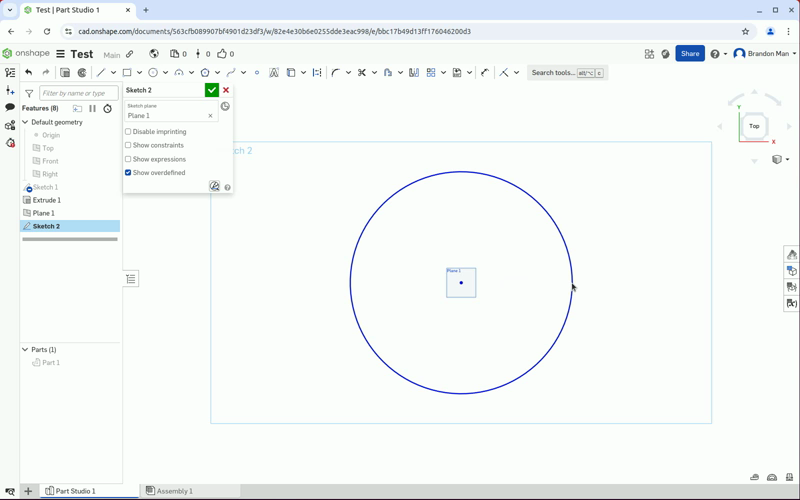
key(c)
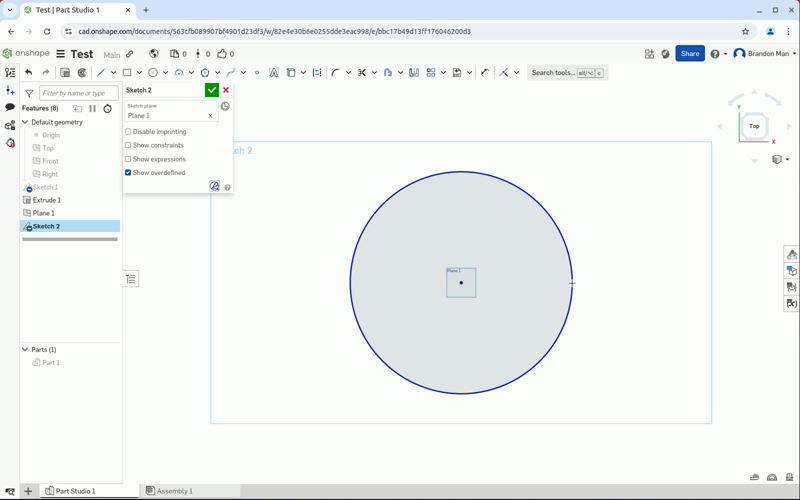
key_down(shift)
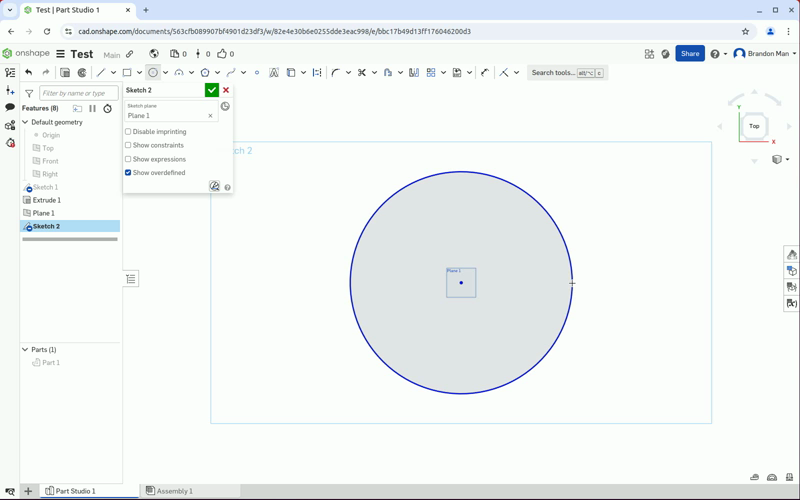
mouse_move(461, 282)
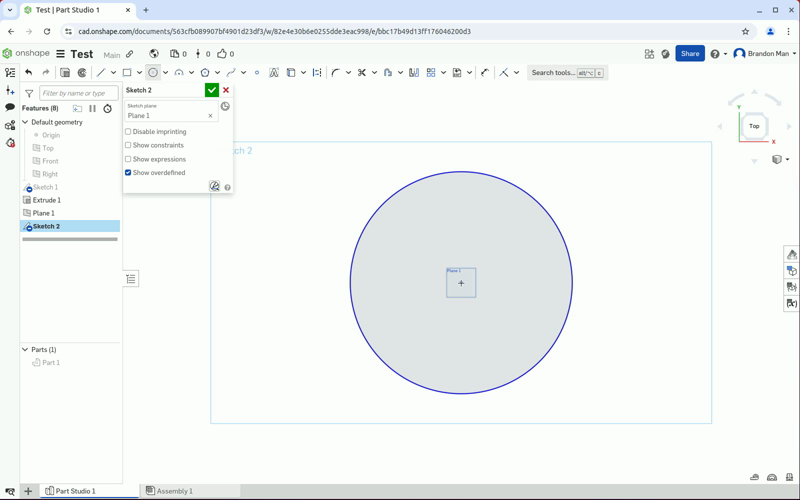
click(461, 282)
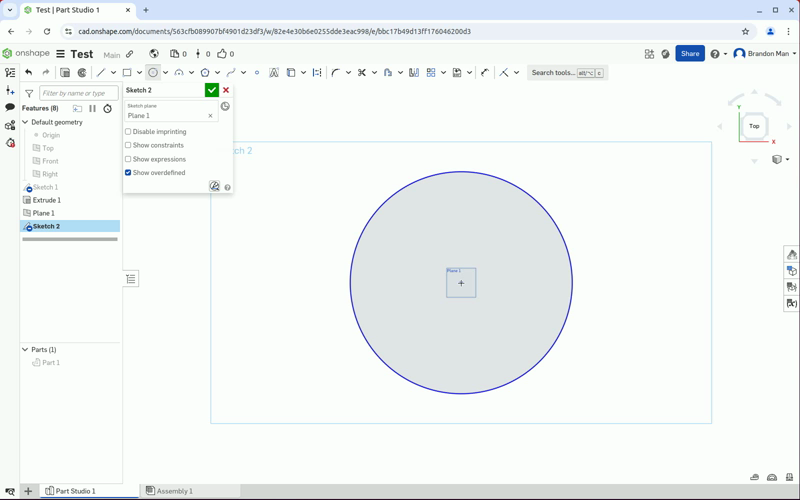
key_up(shift)
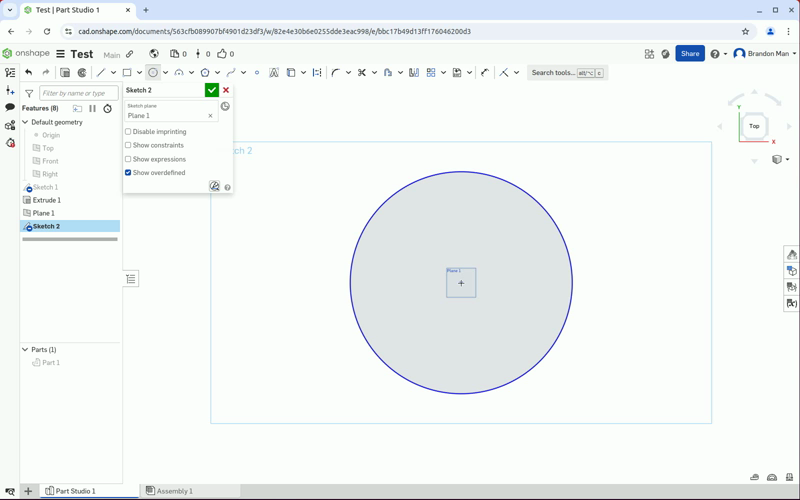
mouse_move(555, 282)
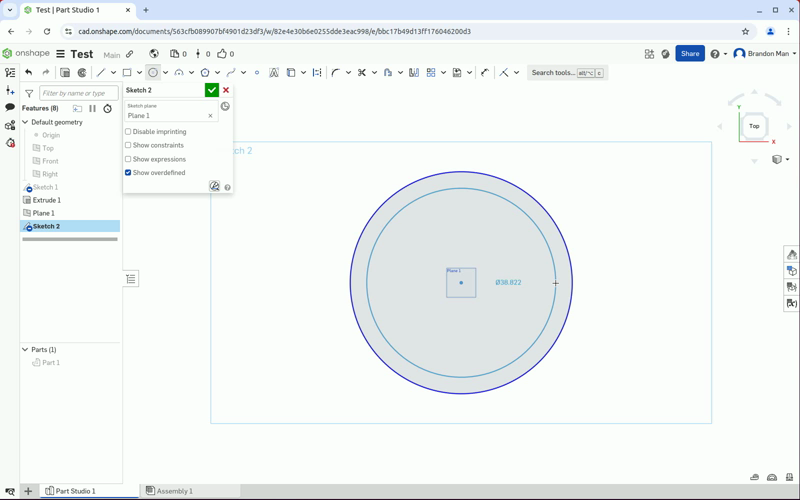
click(555, 282)
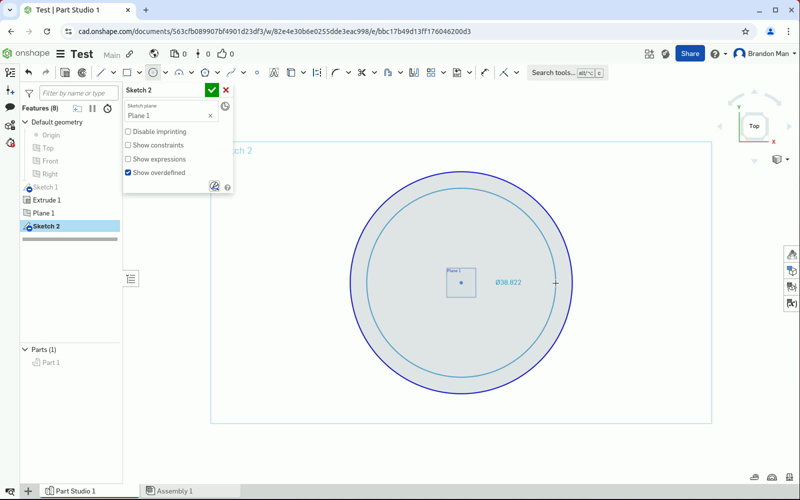
key(esc)
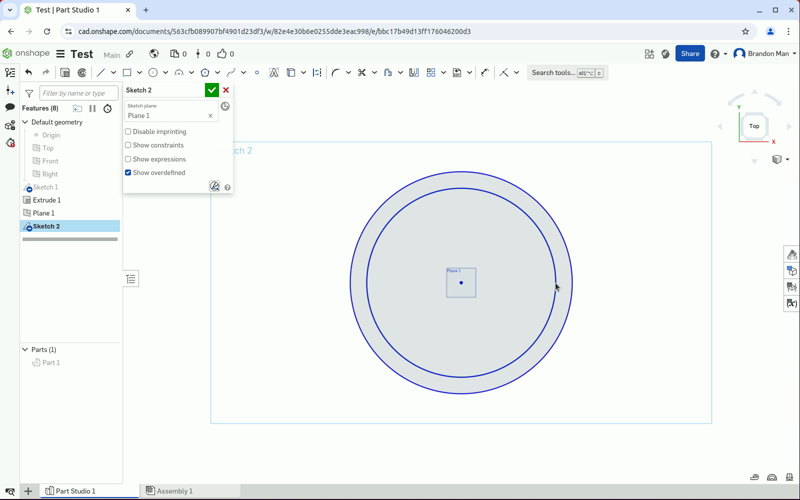
mouse_move(396, 204)
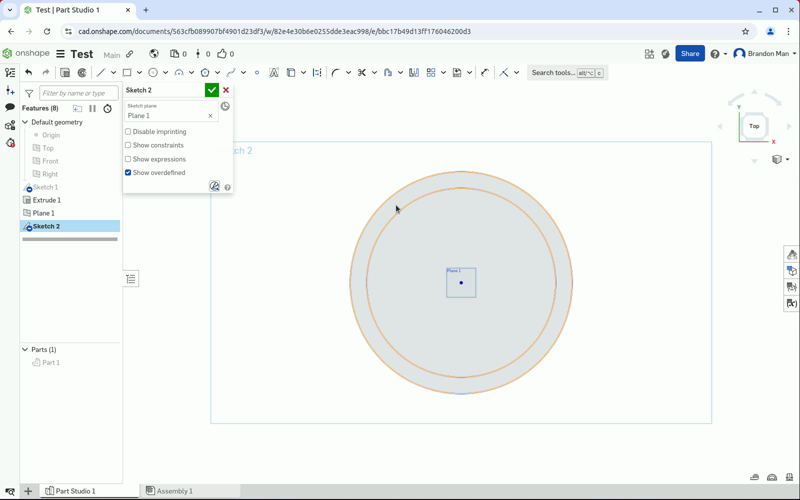
click(396, 204)
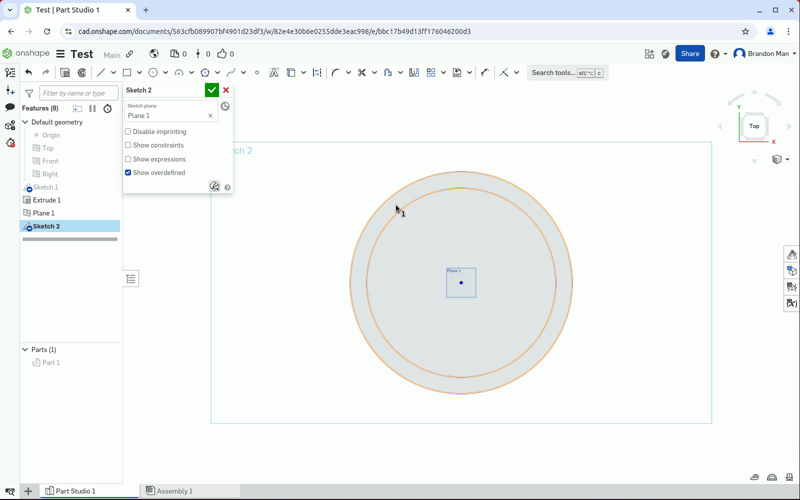
mouse_move(73, 352)
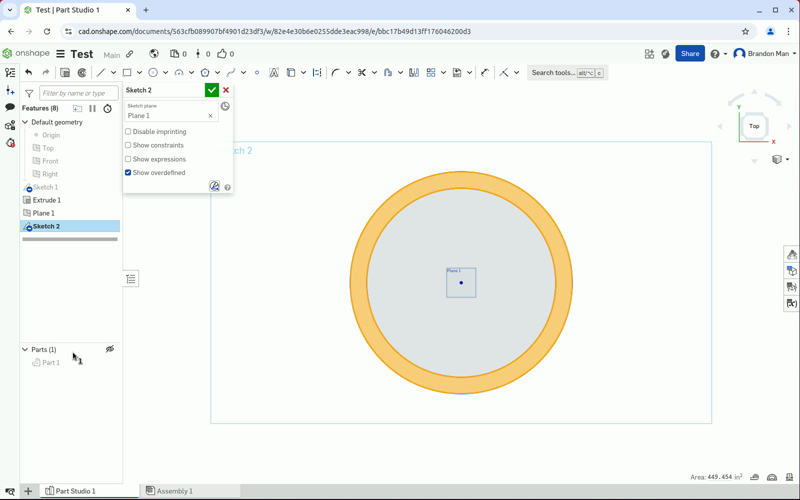
key(shift+y)
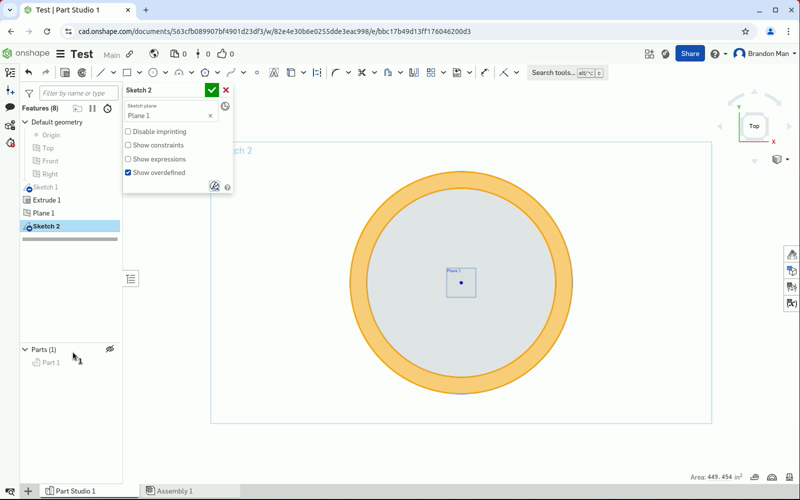
key(shift+e)
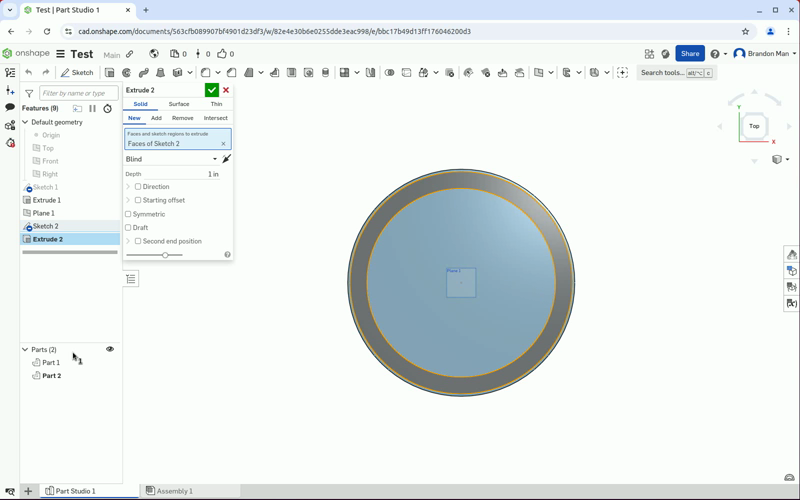
mouse_move(143, 106)
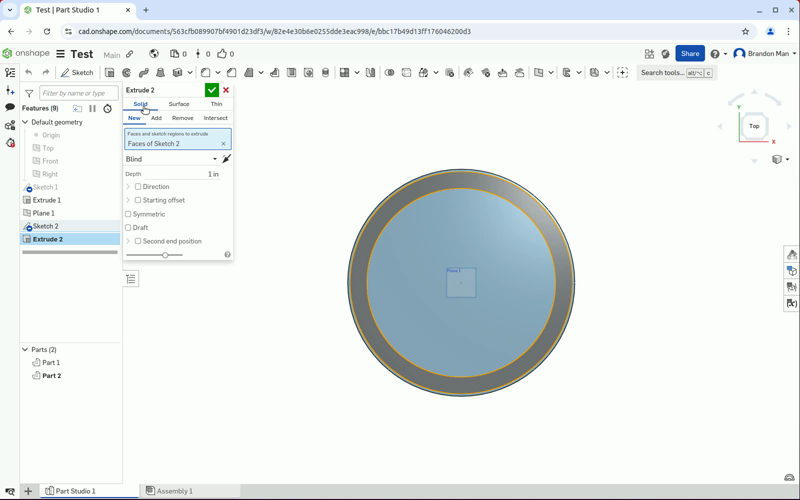
click(143, 106)
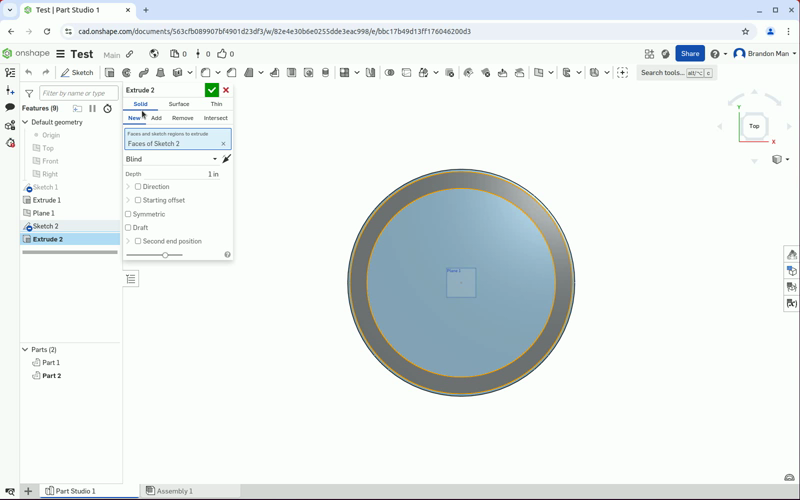
mouse_move(137, 120)
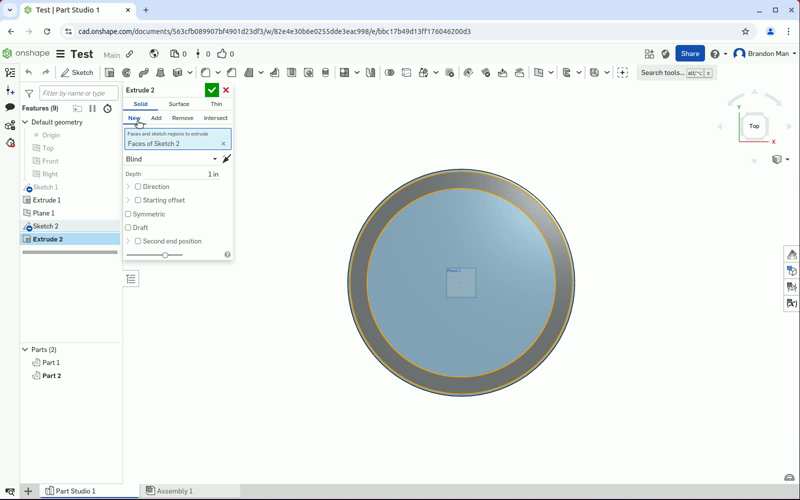
click(137, 120)
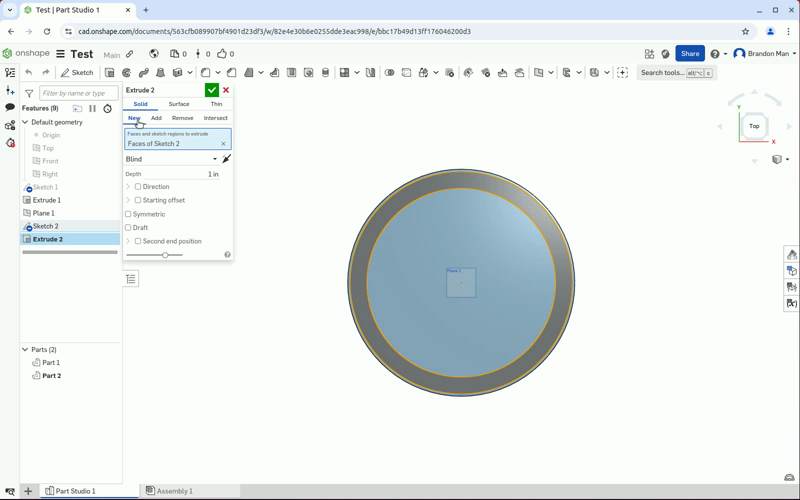
key(tab, 4)
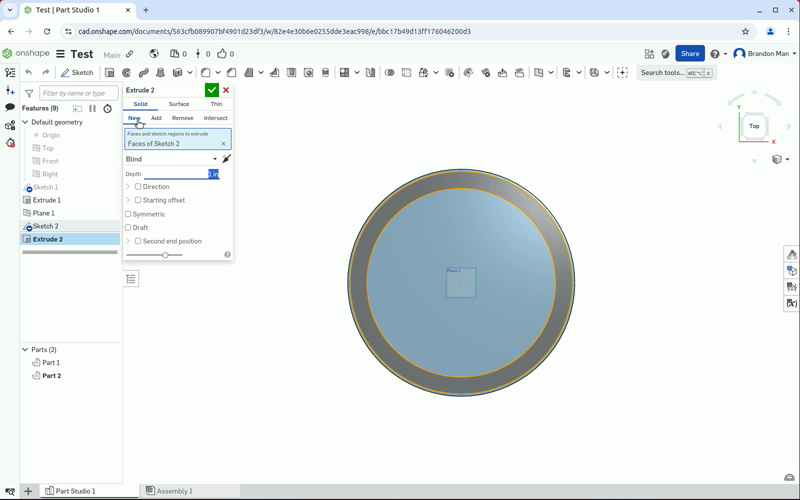
text(2.407)
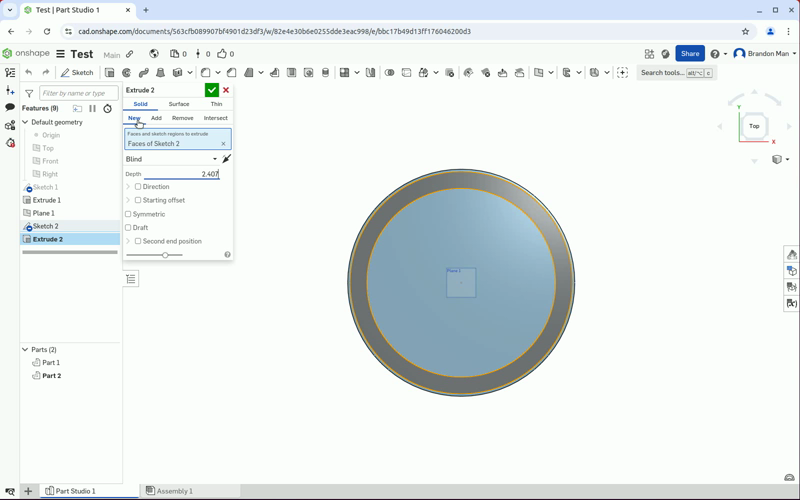
key(enter)
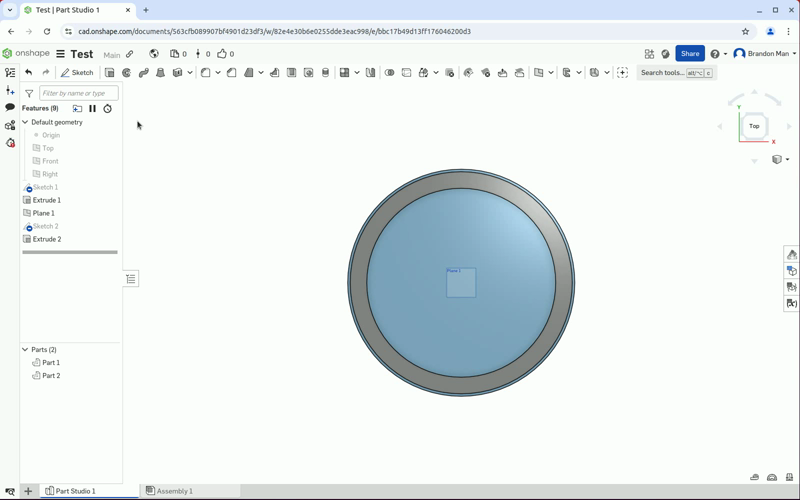
key(shift+h)
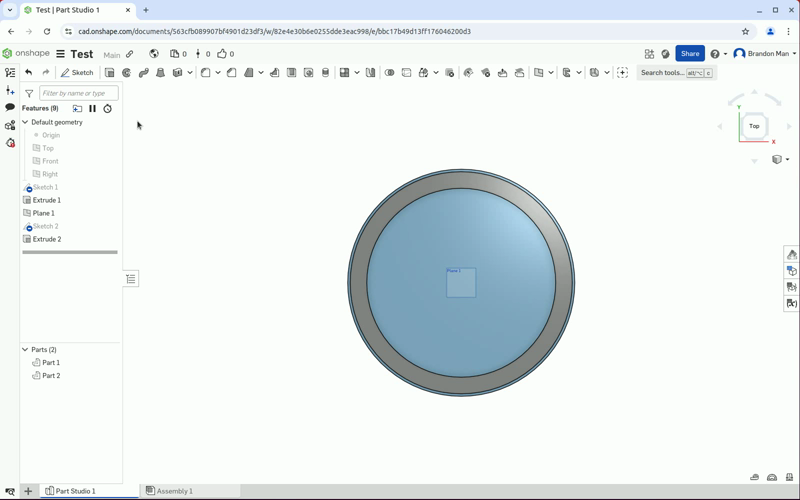
key(shift+h)
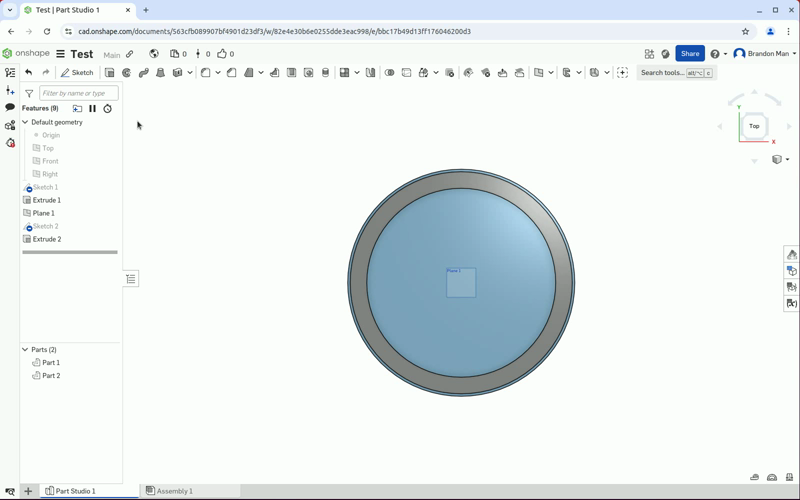
mouse_move(73, 189)
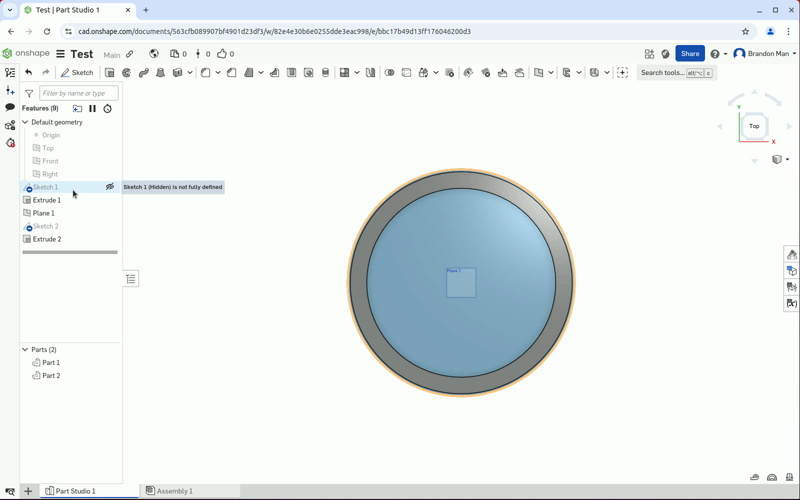
click(73, 189)
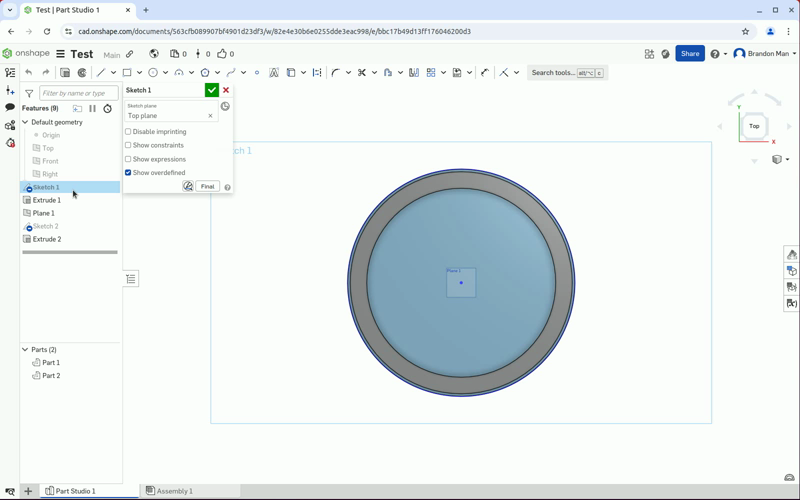
mouse_move(229, 92)
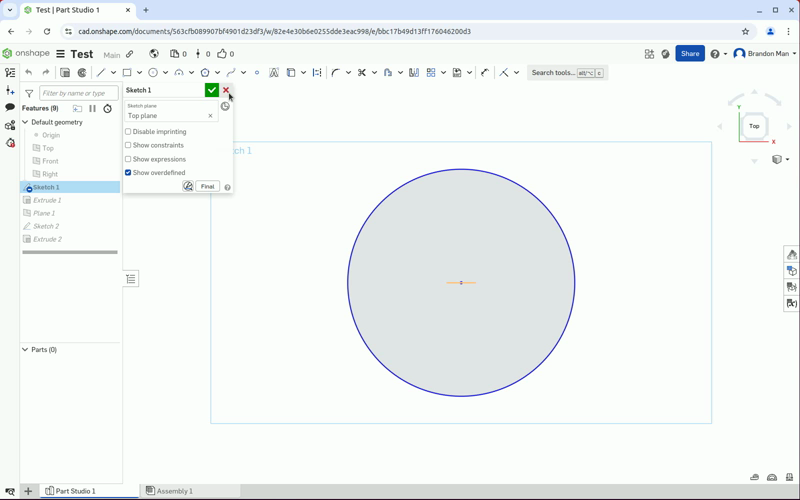
click(229, 92)
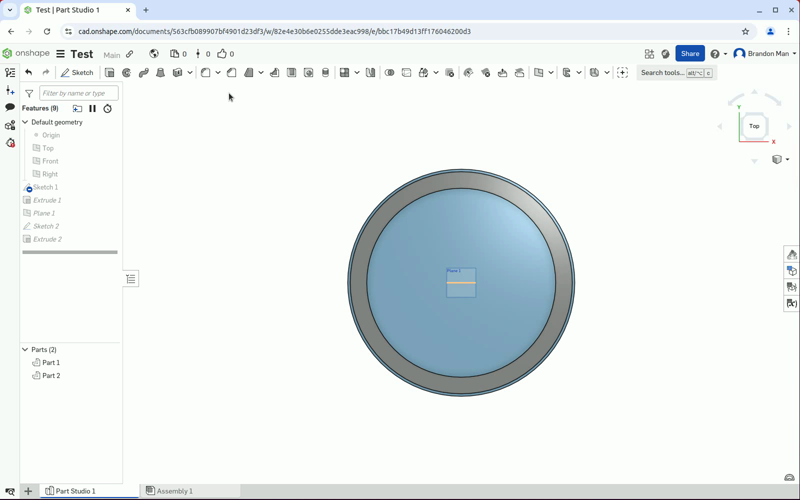
mouse_move(541, 75)
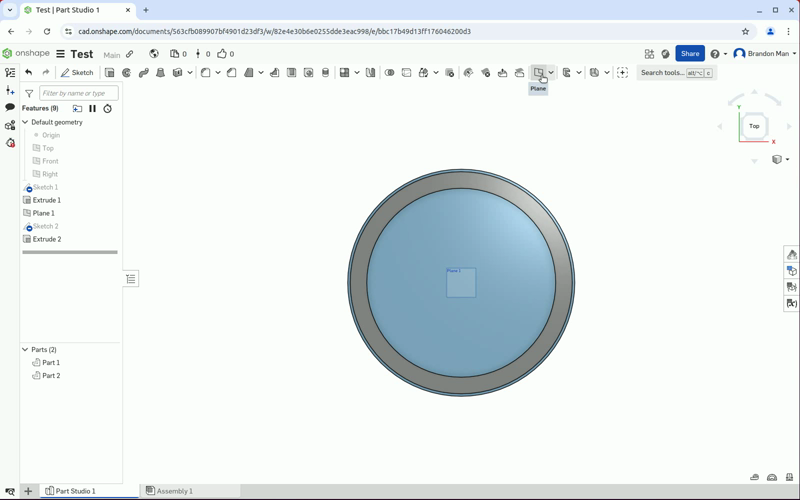
click(541, 75)
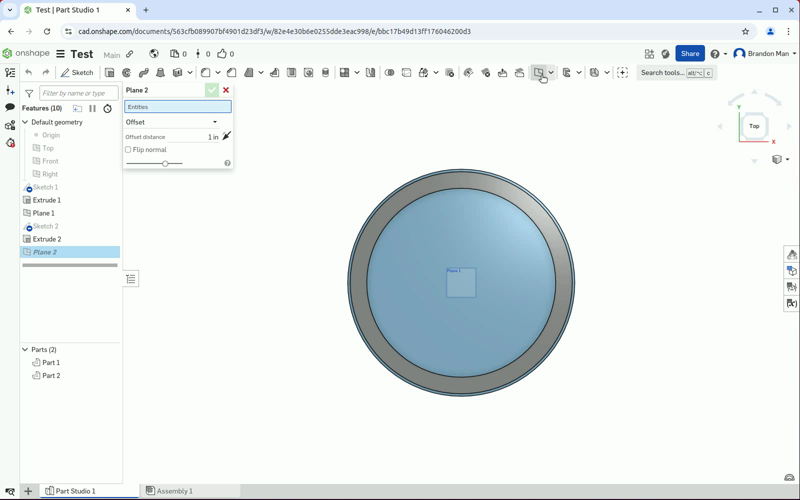
mouse_move(73, 150)
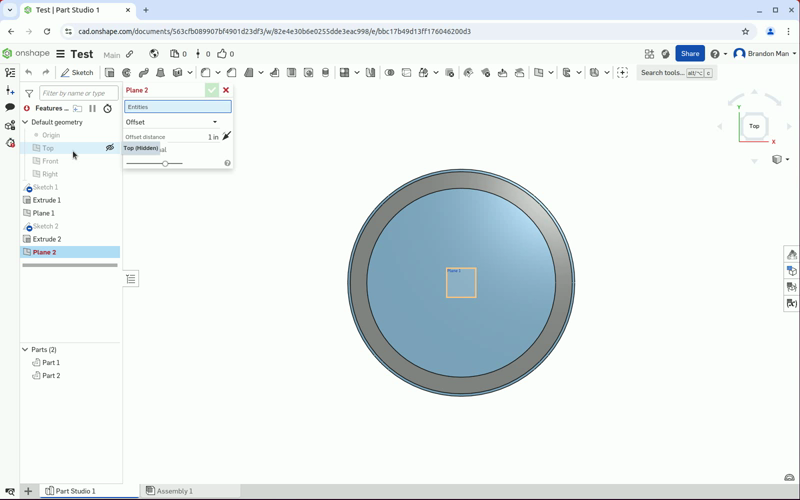
click(73, 150)
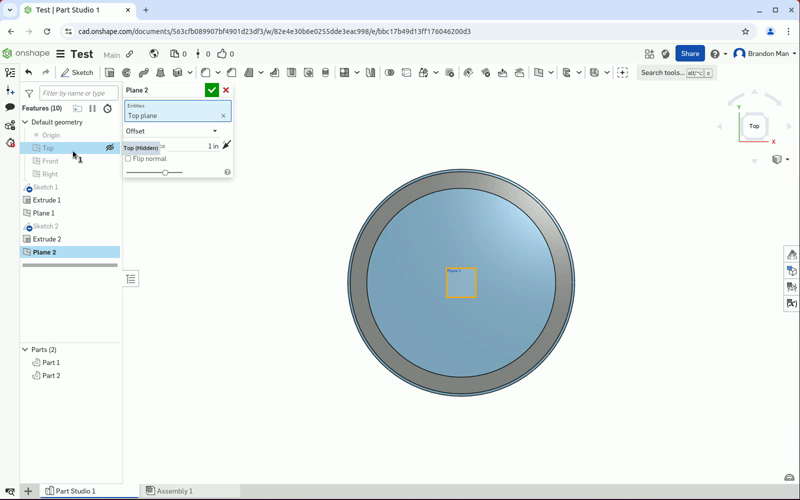
key(tab, 2)
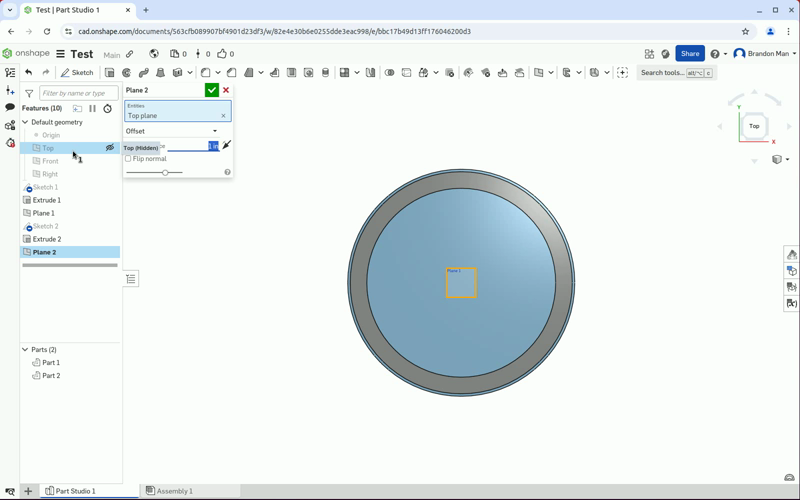
text(3.605)
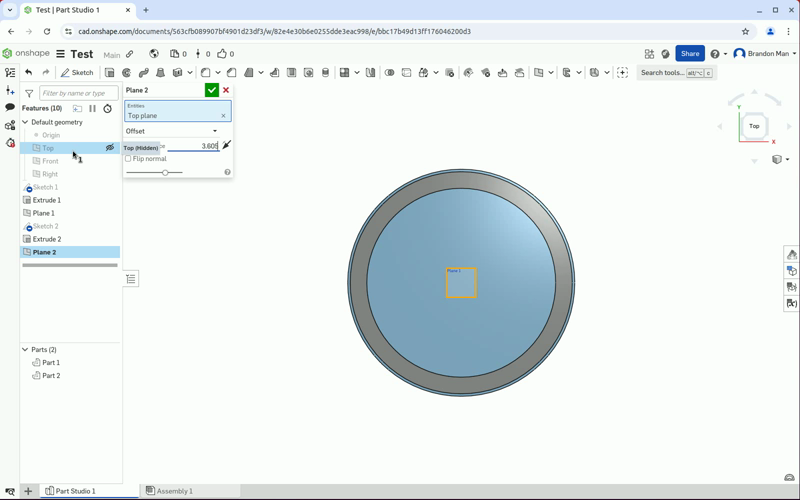
key(enter, 2)
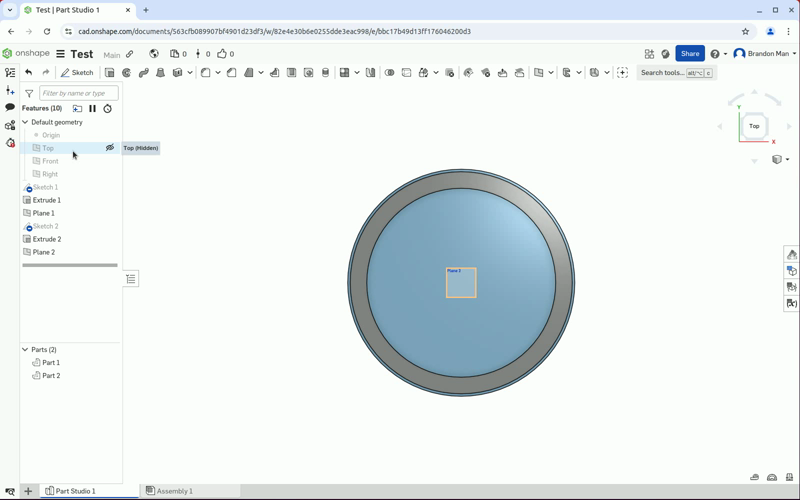
key(shift+s)
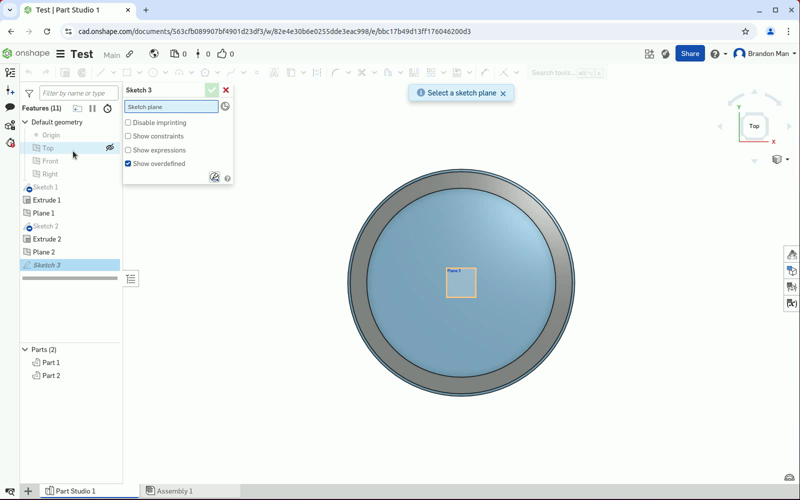
mouse_move(73, 254)
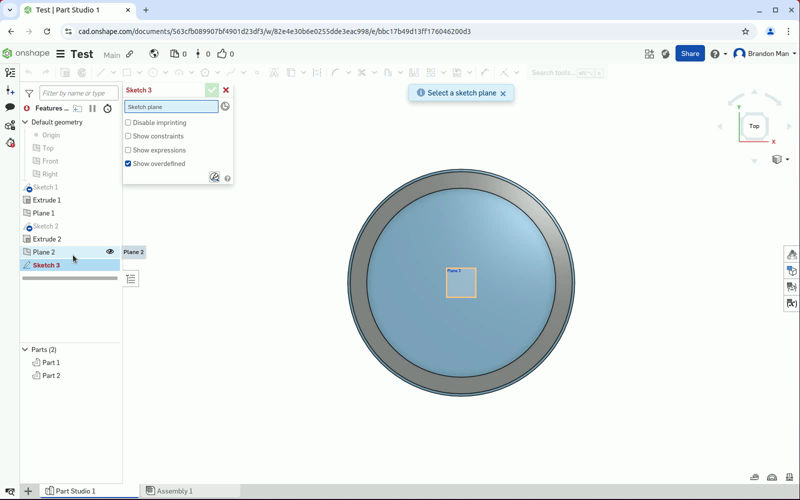
click(73, 254)
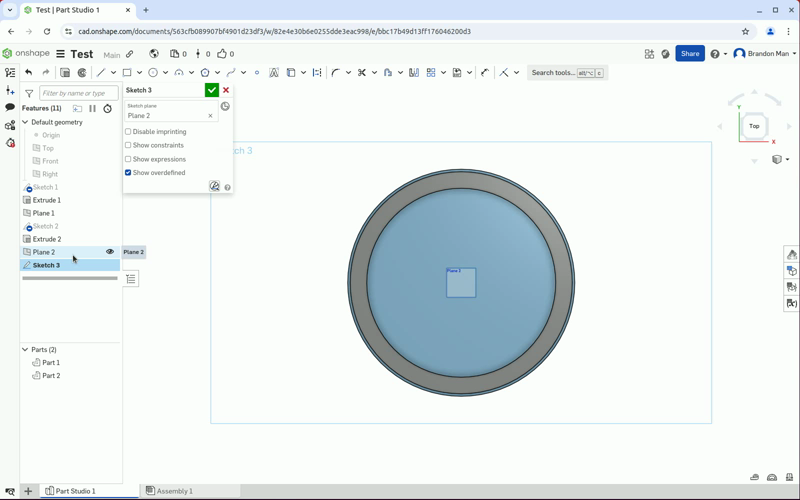
mouse_move(73, 352)
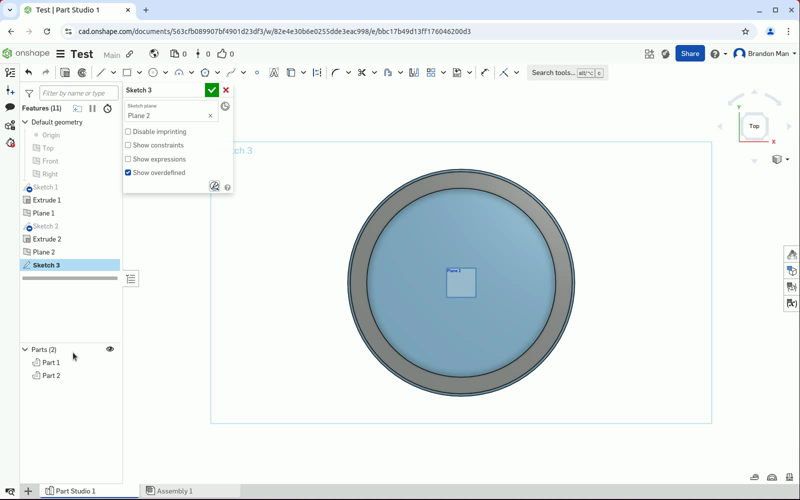
key(y)
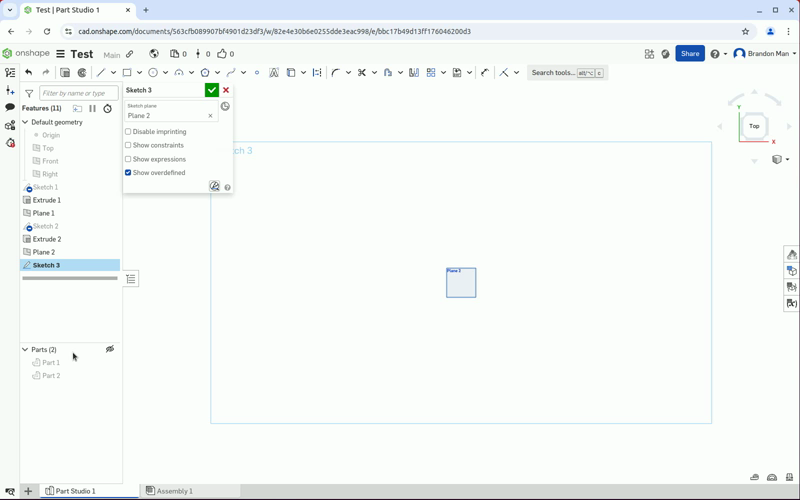
key(c)
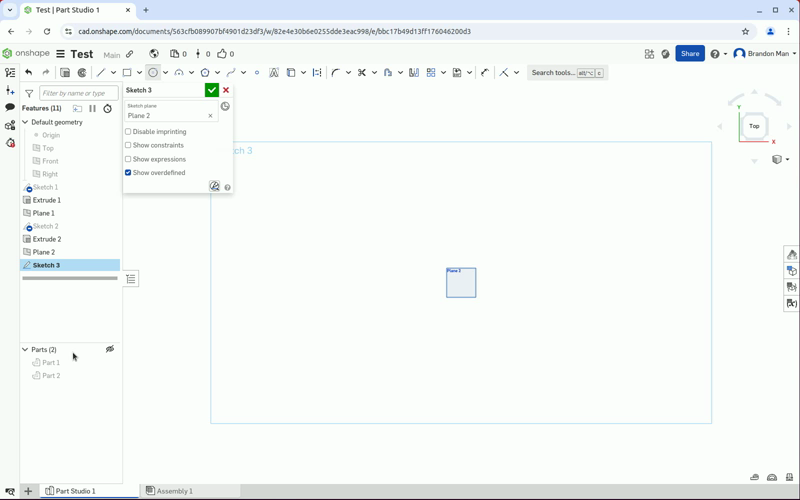
key_down(shift)
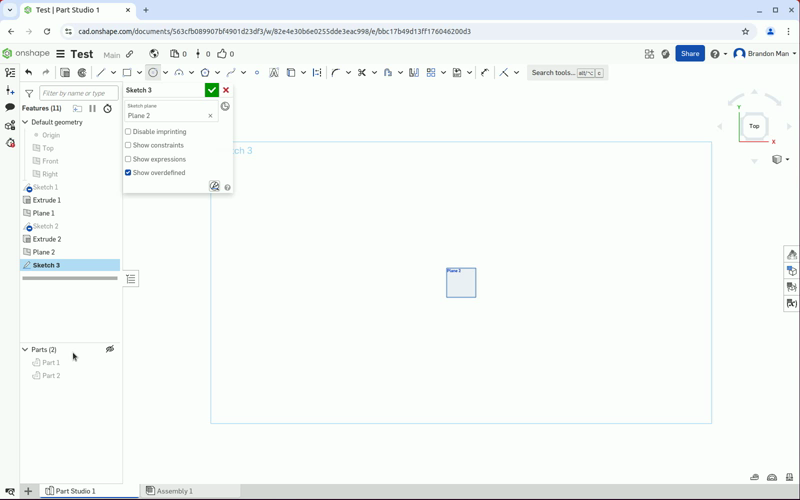
mouse_move(461, 282)
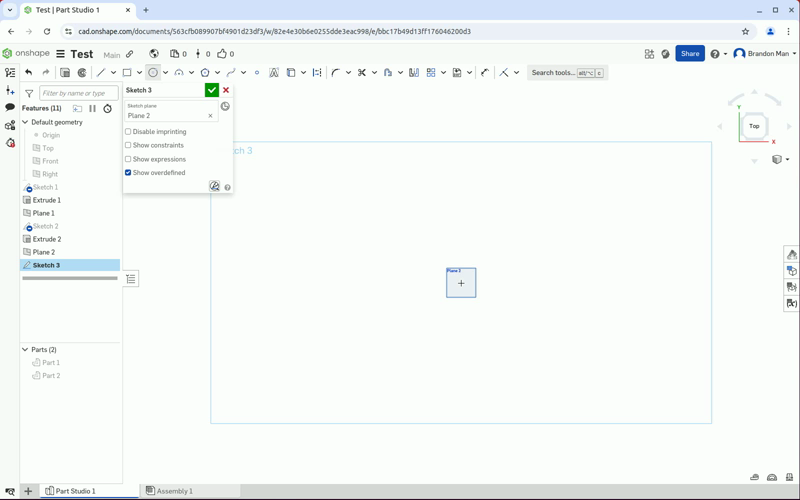
click(461, 282)
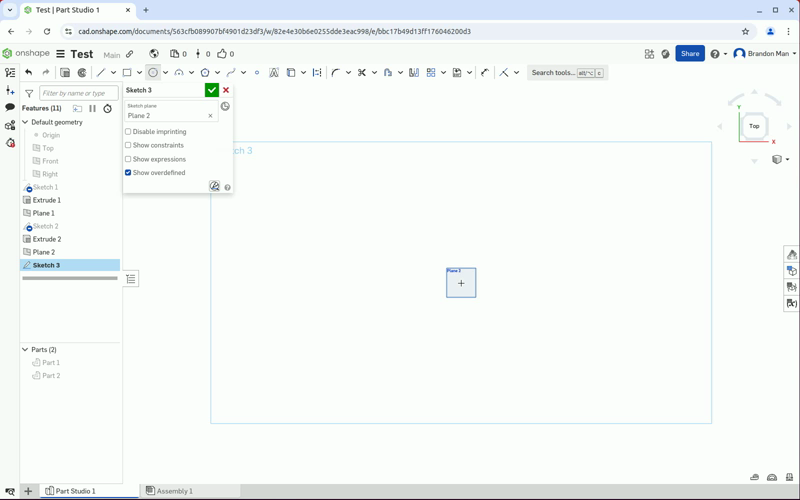
key_up(shift)
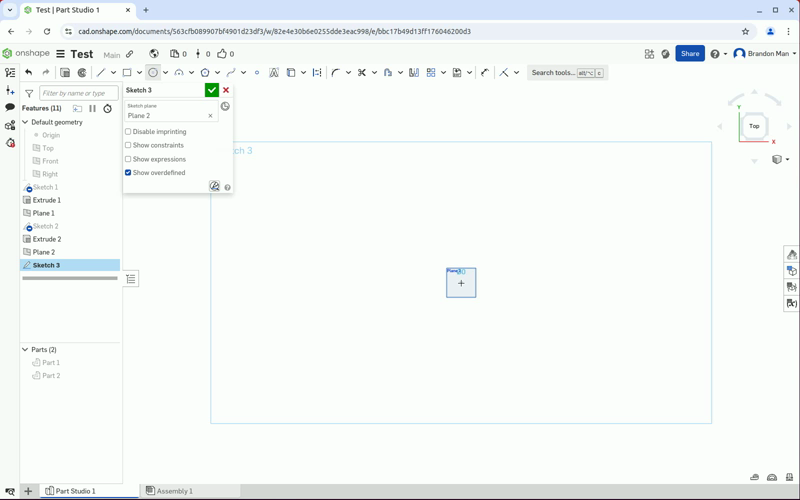
mouse_move(572, 282)
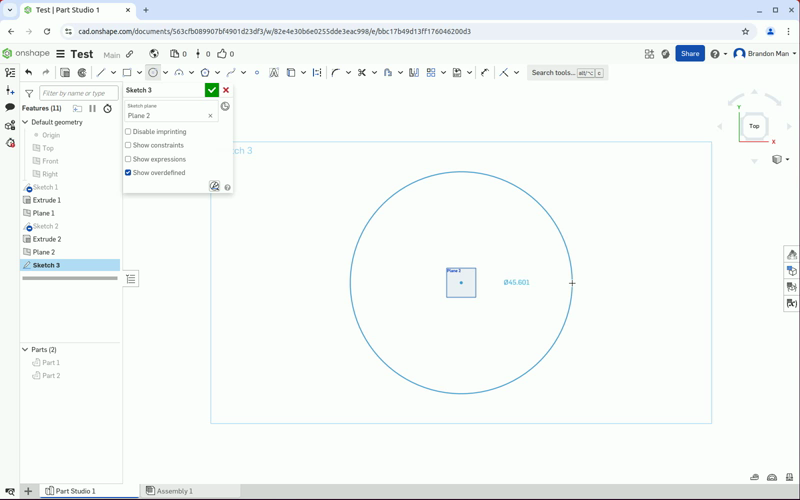
click(572, 282)
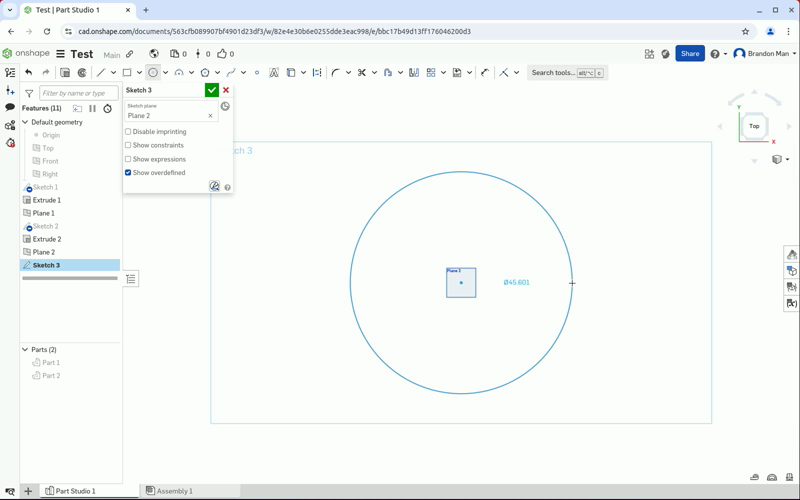
key(esc)
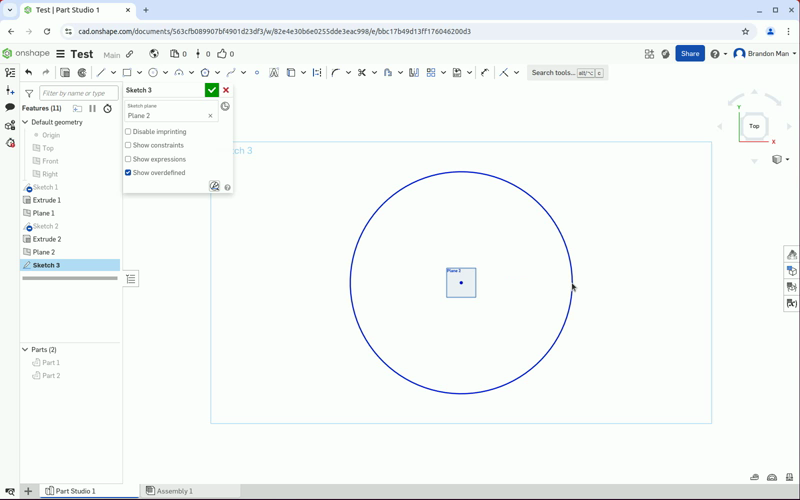
key(c)
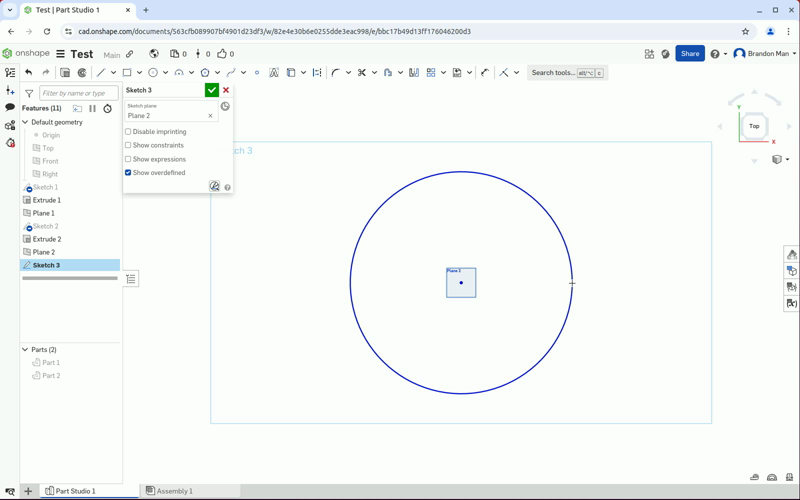
key_down(shift)
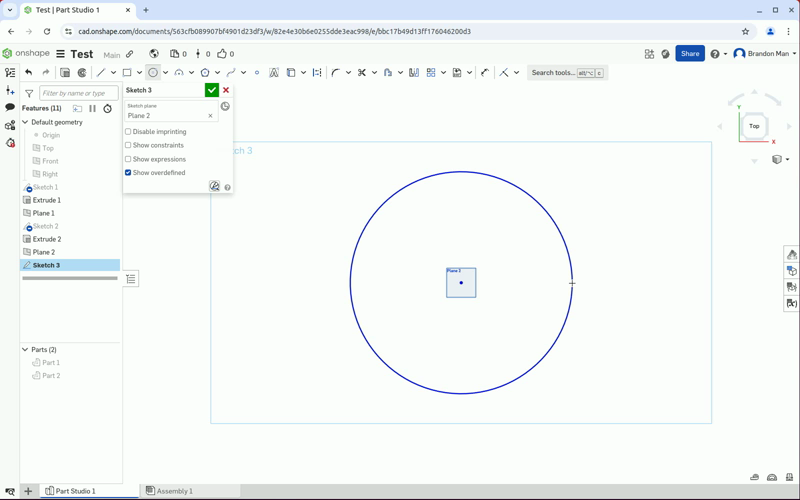
mouse_move(461, 282)
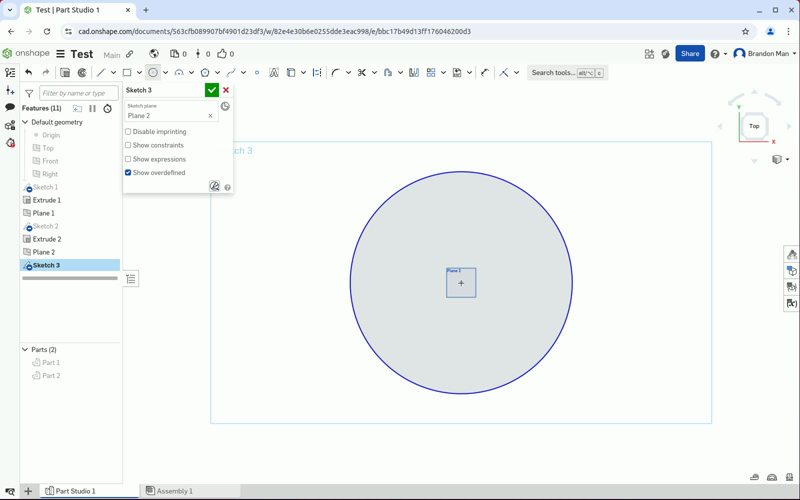
click(461, 282)
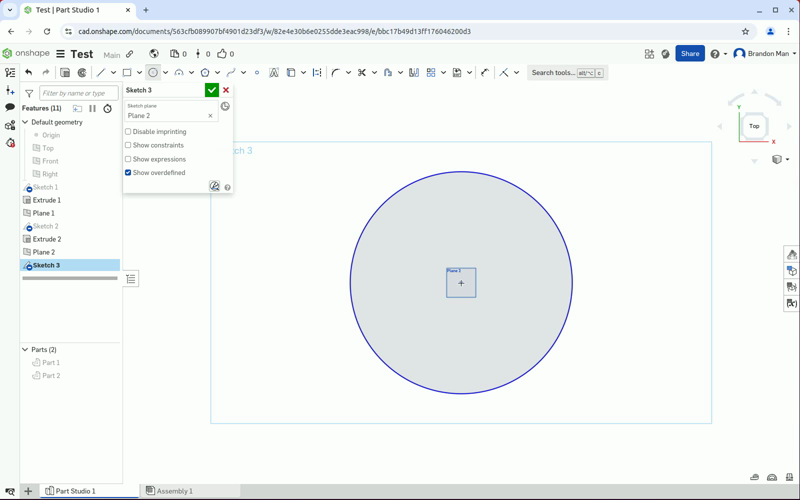
key_up(shift)
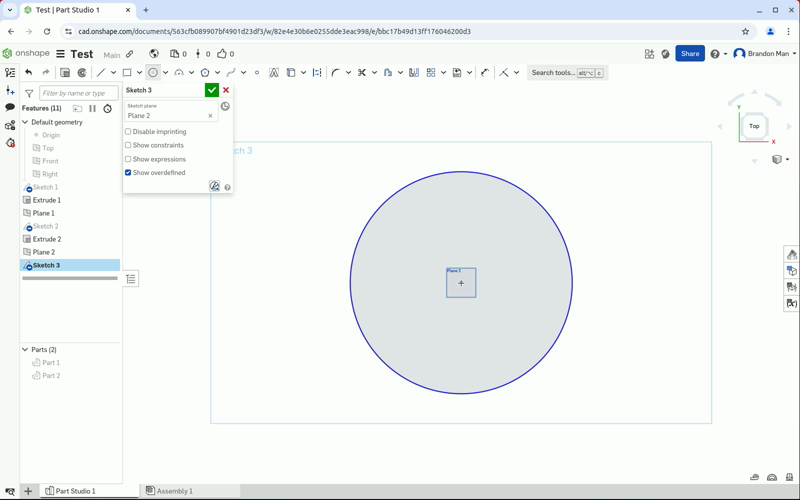
mouse_move(569, 282)
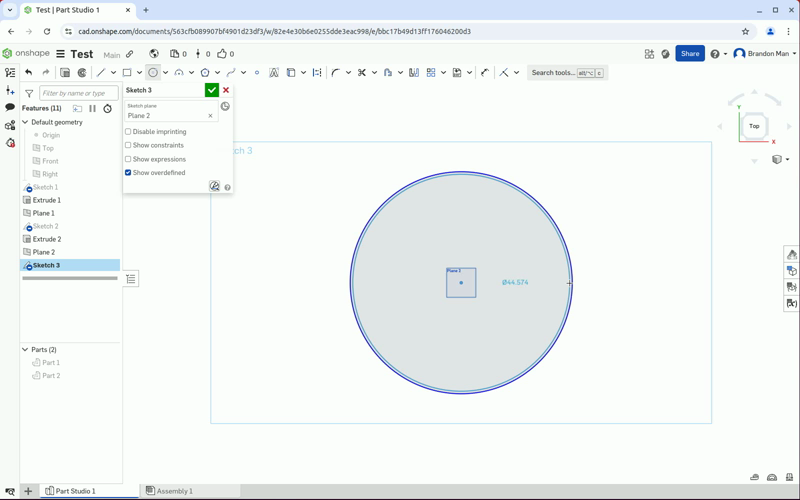
scroll(6)
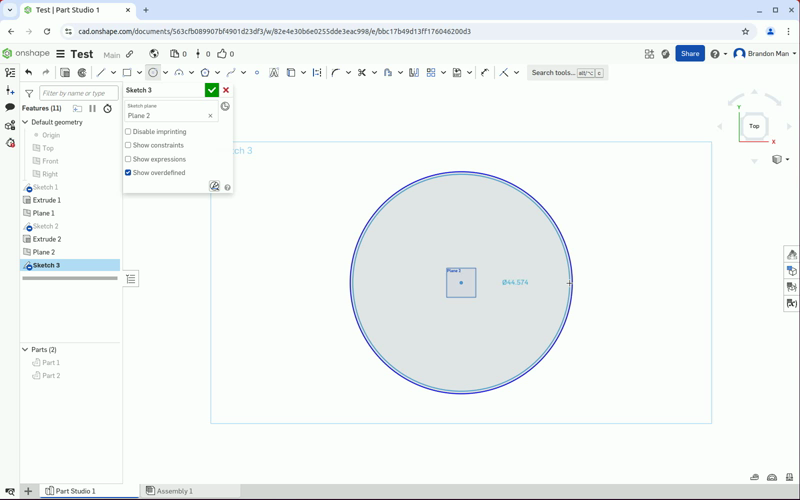
scroll(6)
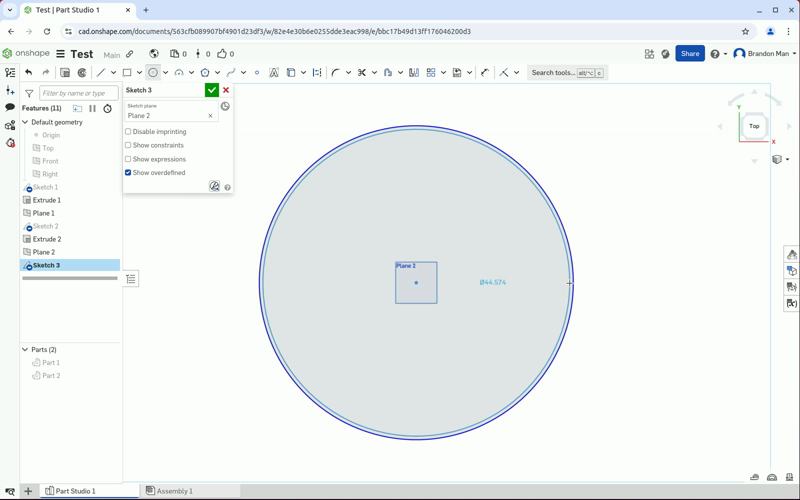
scroll(6)
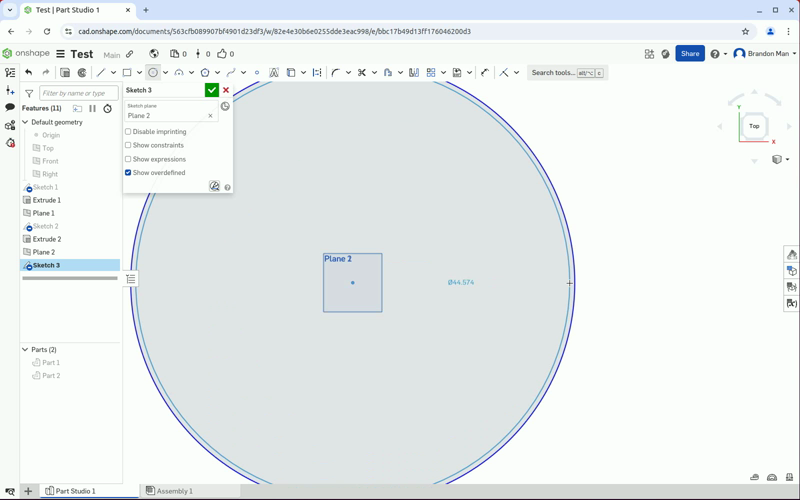
scroll(6)
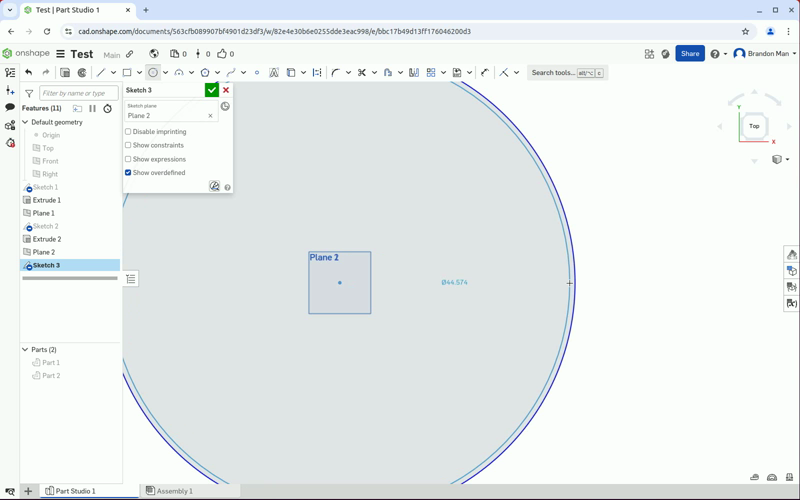
scroll(6)
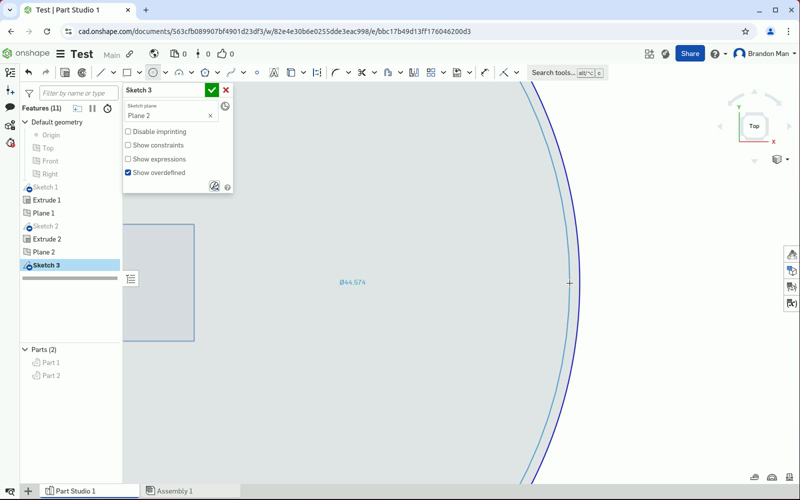
scroll(6)
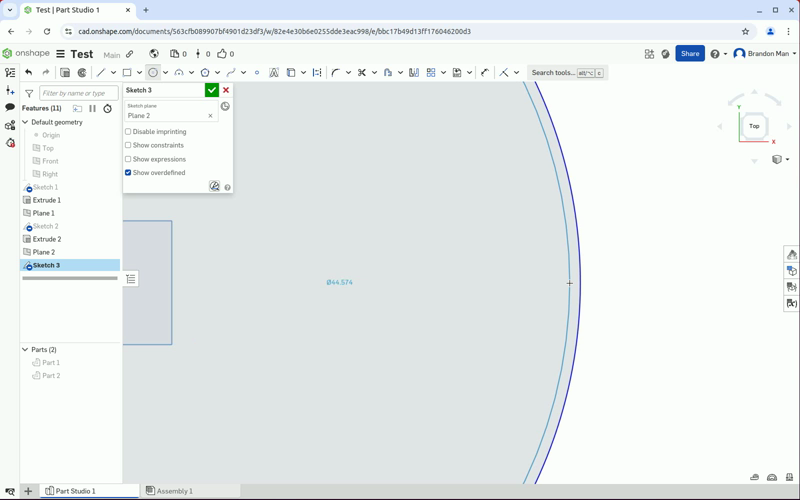
scroll(6)
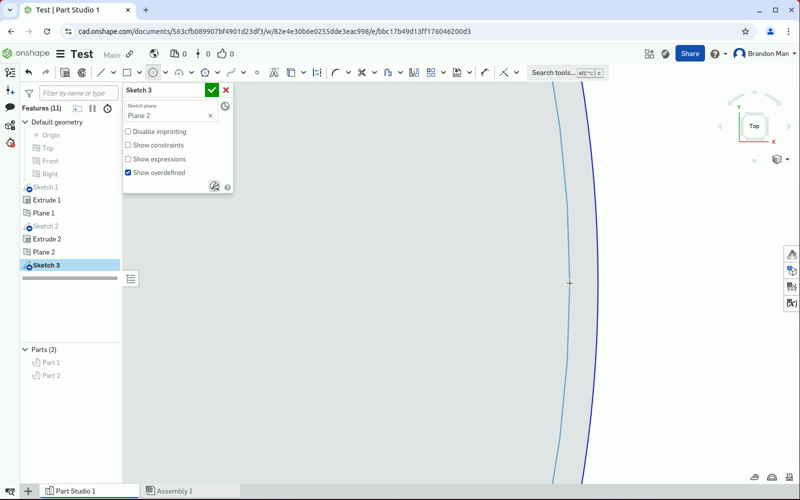
click(569, 282)
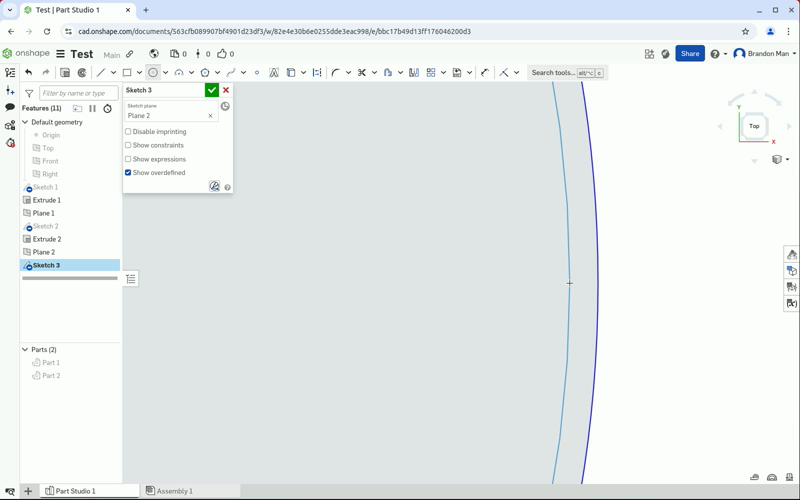
scroll(-6)
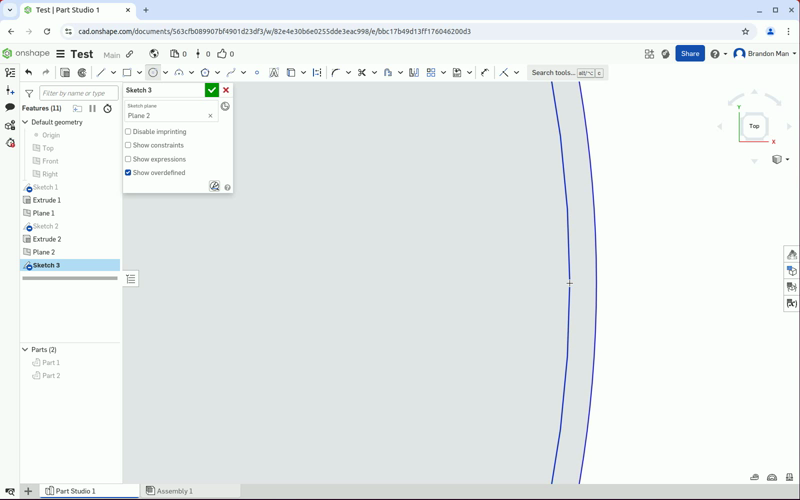
scroll(-6)
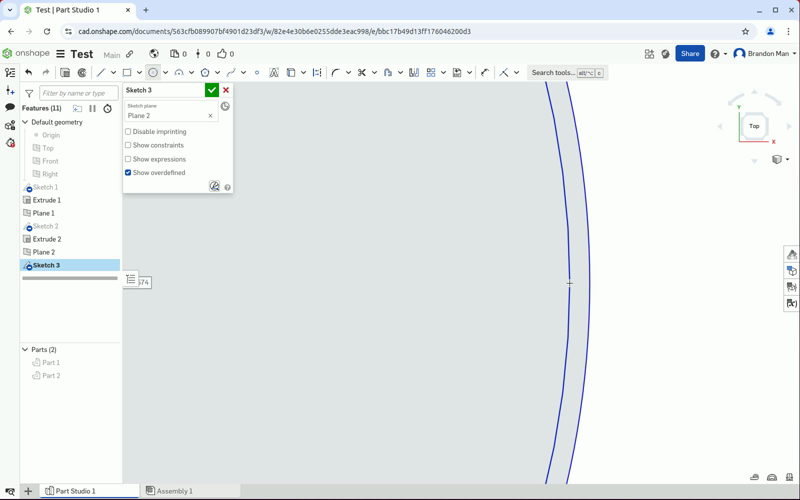
scroll(-6)
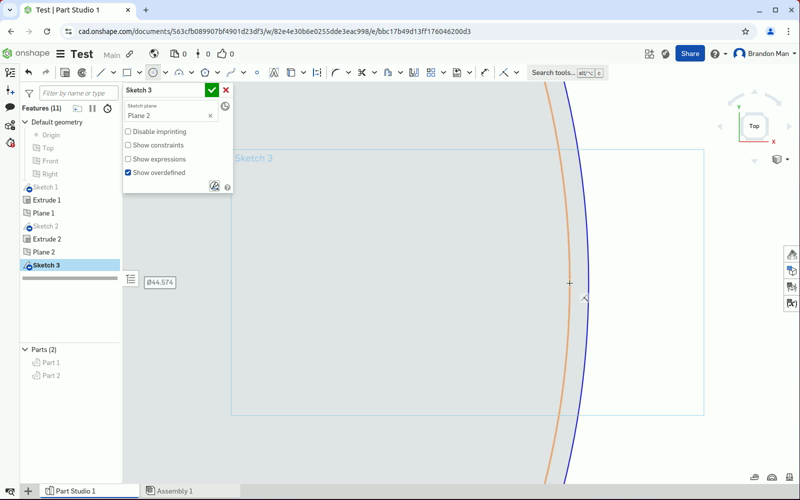
scroll(-6)
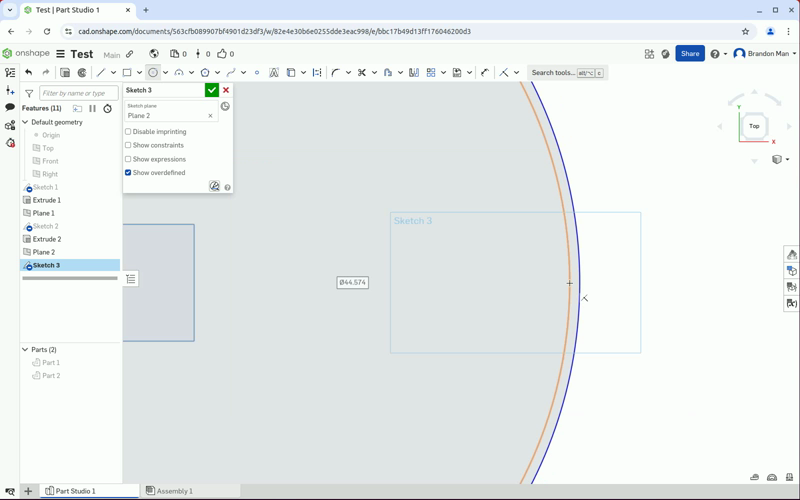
scroll(-6)
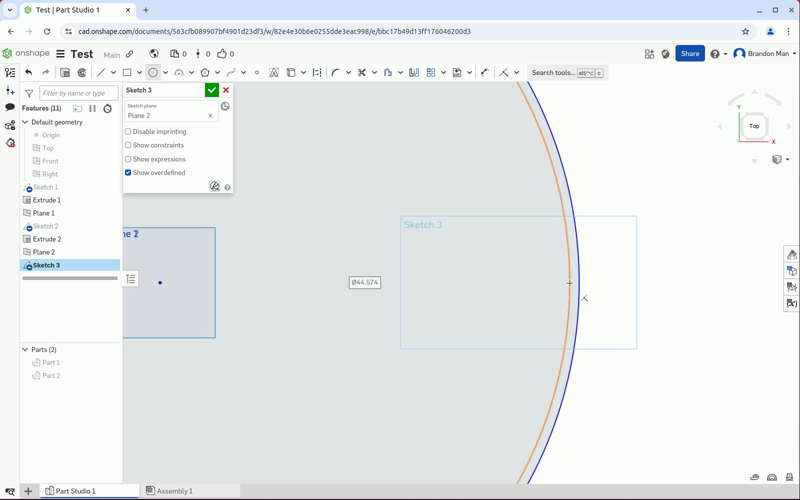
scroll(-6)
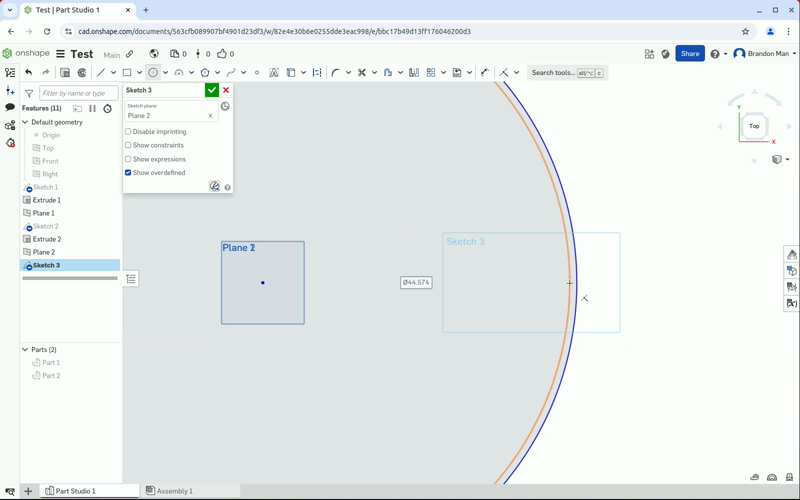
scroll(-6)
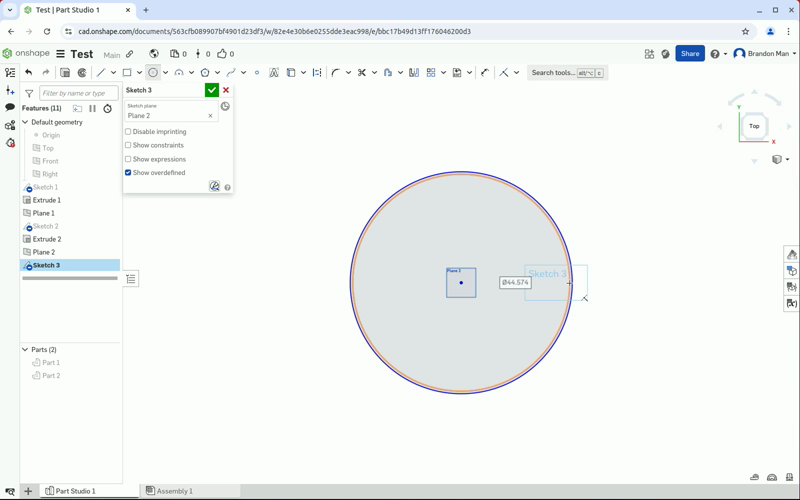
key(esc)
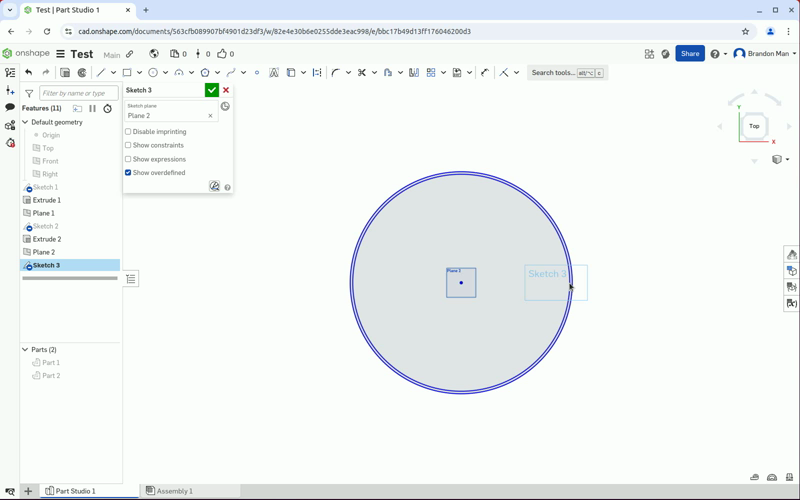
mouse_move(416, 382)
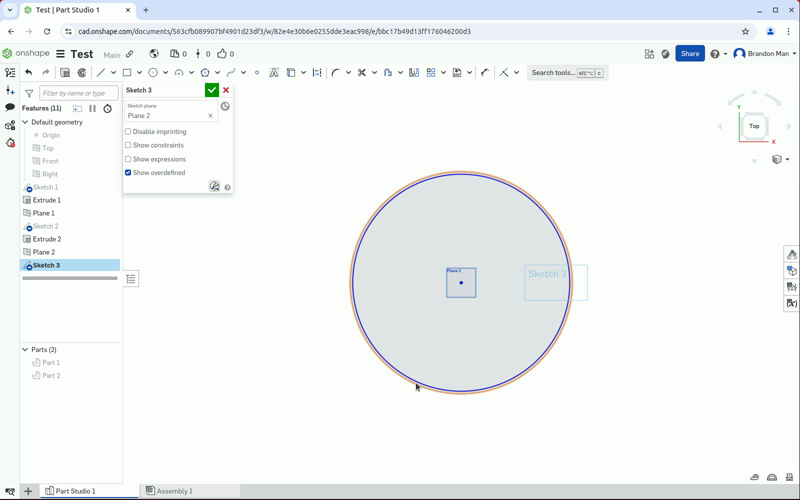
scroll(6)
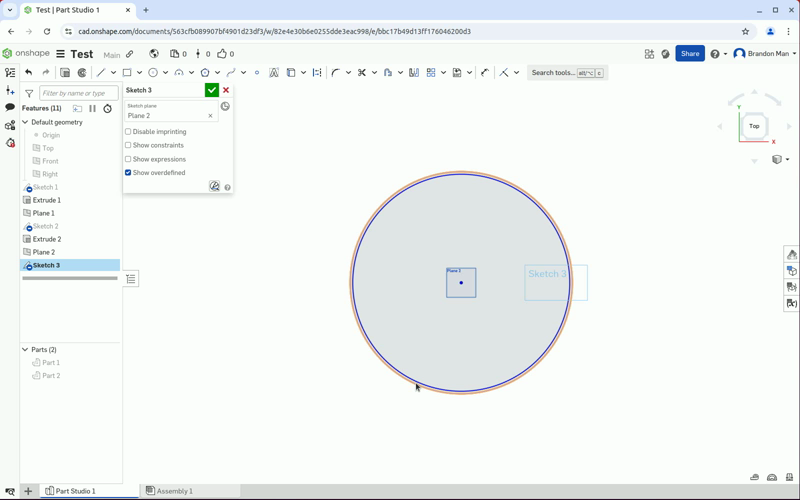
scroll(6)
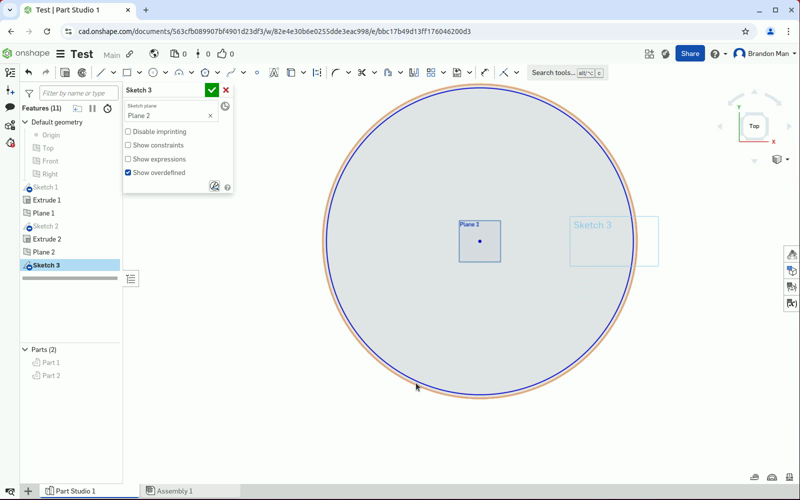
scroll(6)
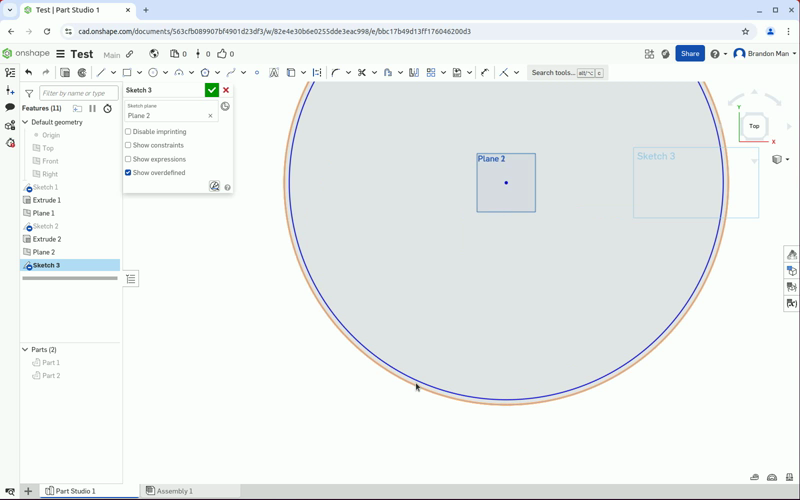
scroll(6)
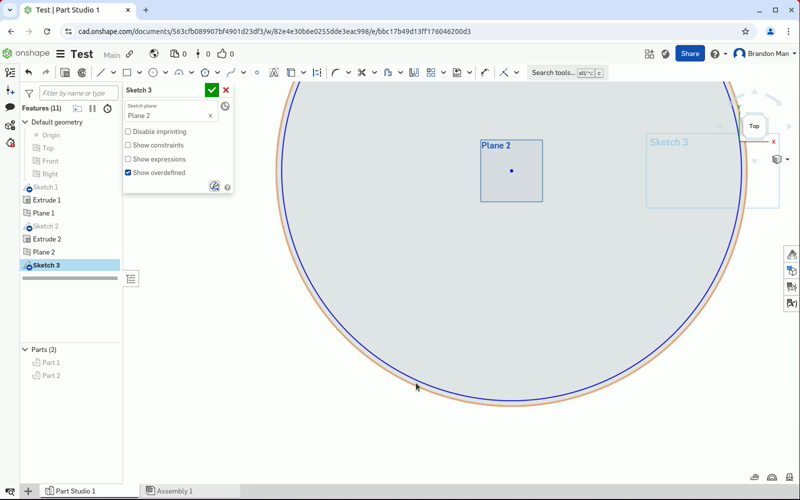
scroll(6)
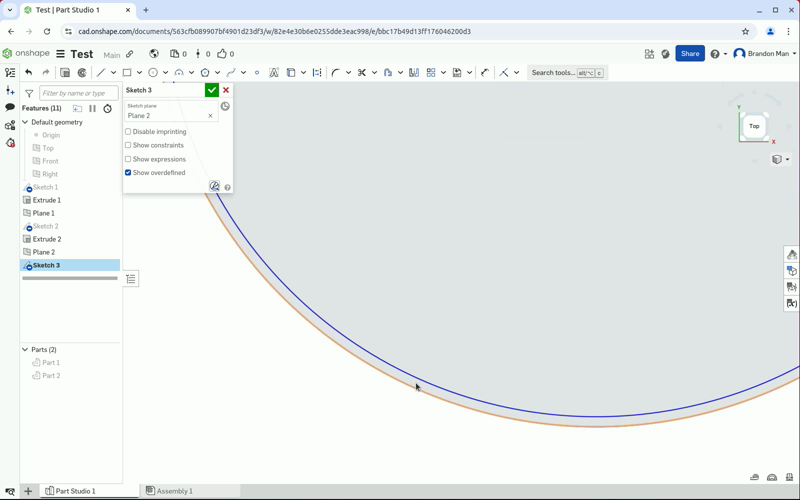
scroll(6)
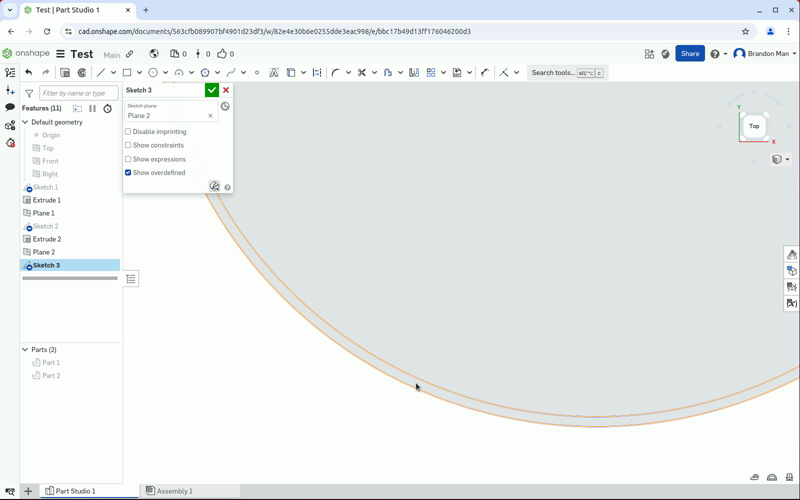
scroll(6)
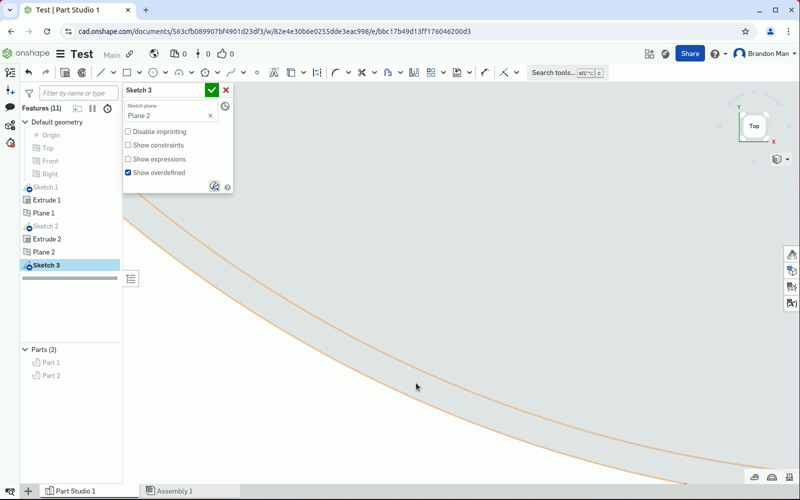
click(416, 382)
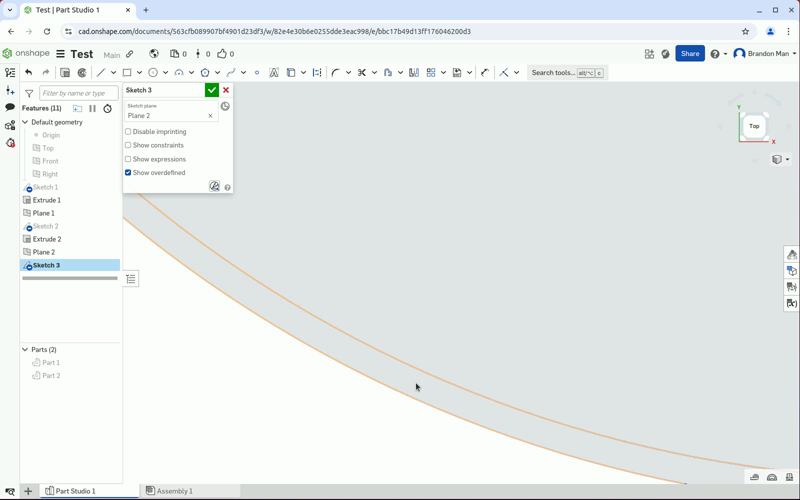
scroll(-6)
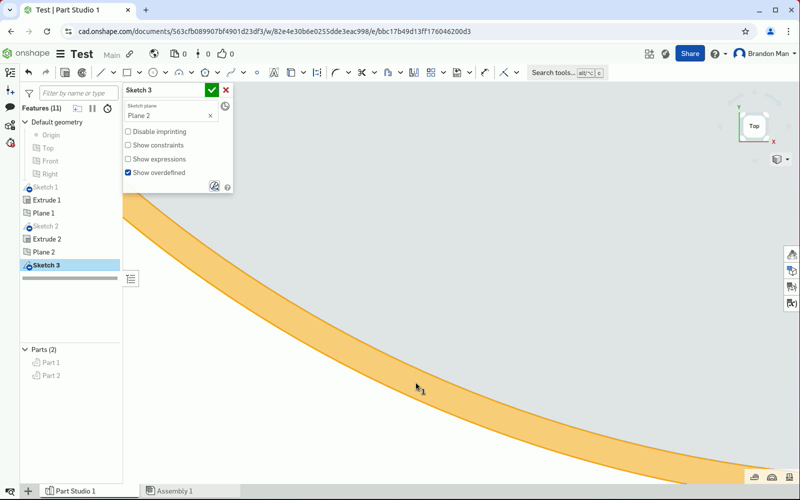
scroll(-6)
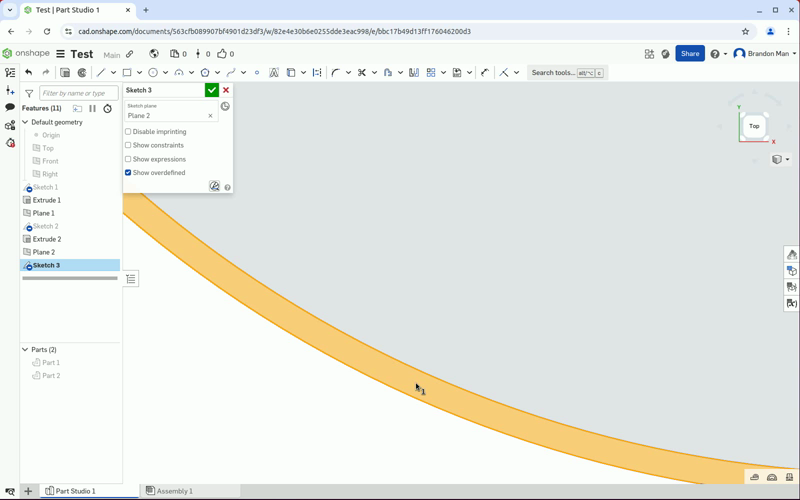
scroll(-6)
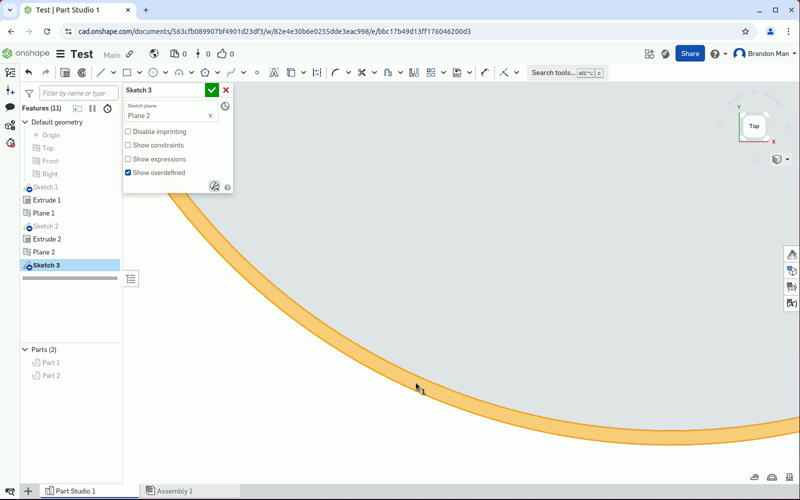
scroll(-6)
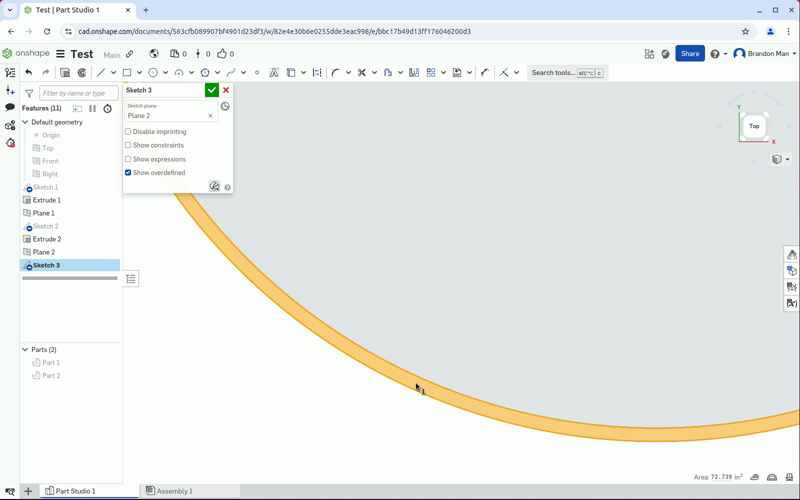
scroll(-6)
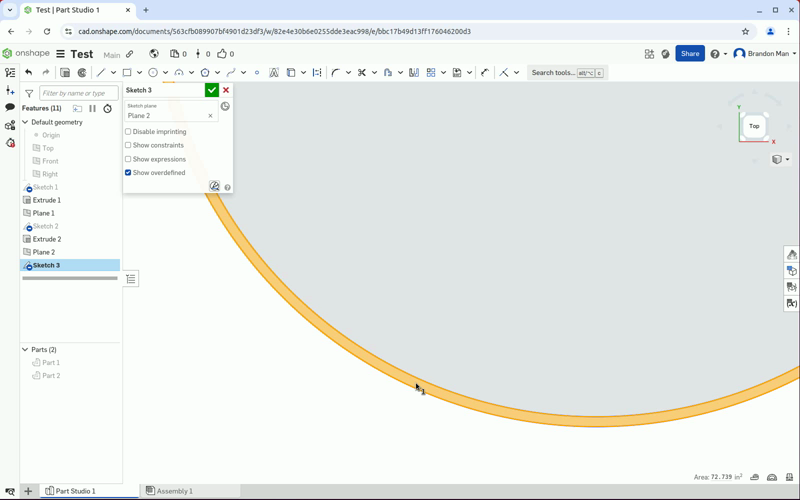
scroll(-6)
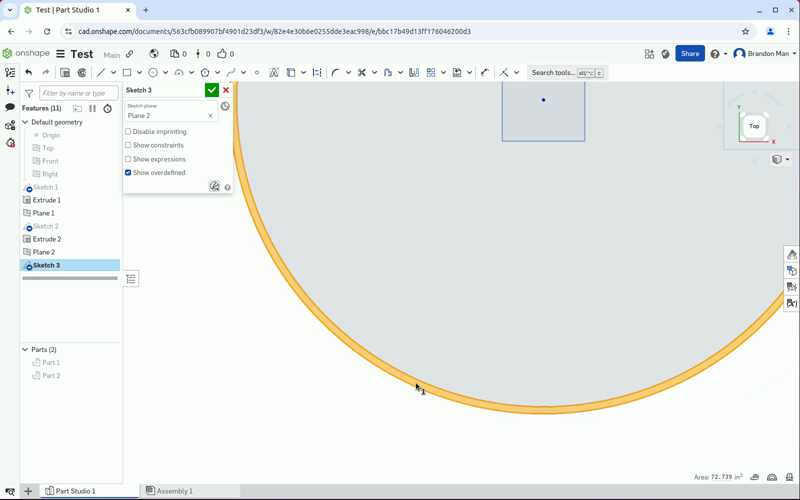
scroll(-6)
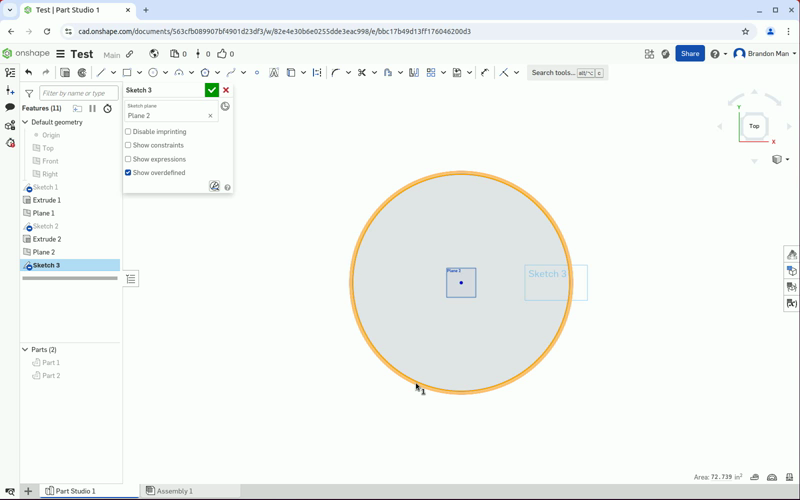
mouse_move(73, 352)
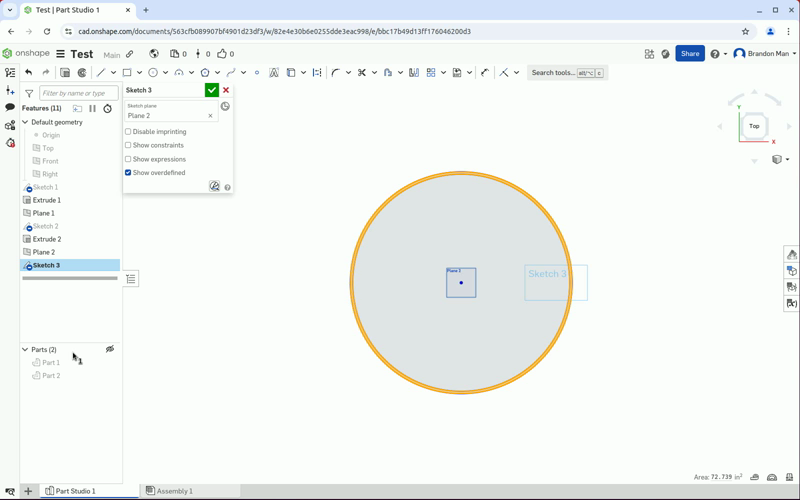
key(shift+y)
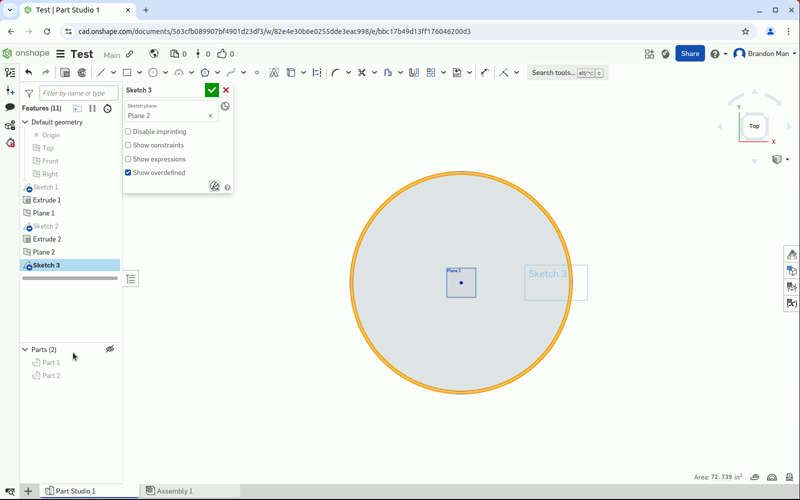
key(shift+e)
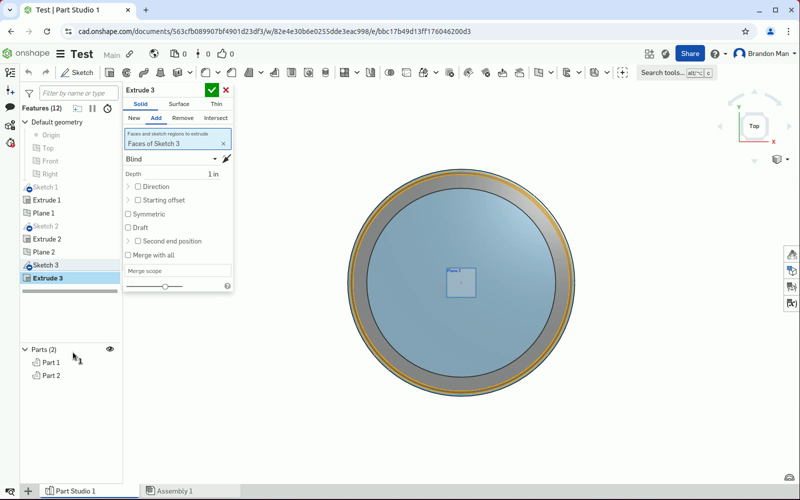
mouse_move(143, 106)
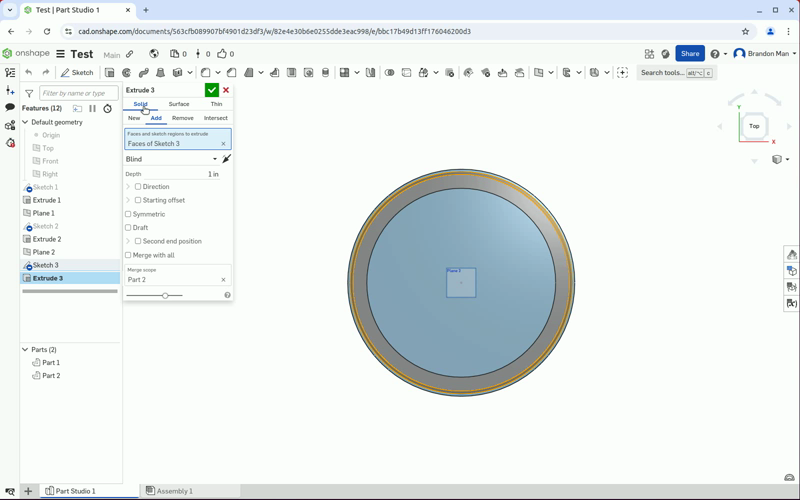
click(143, 106)
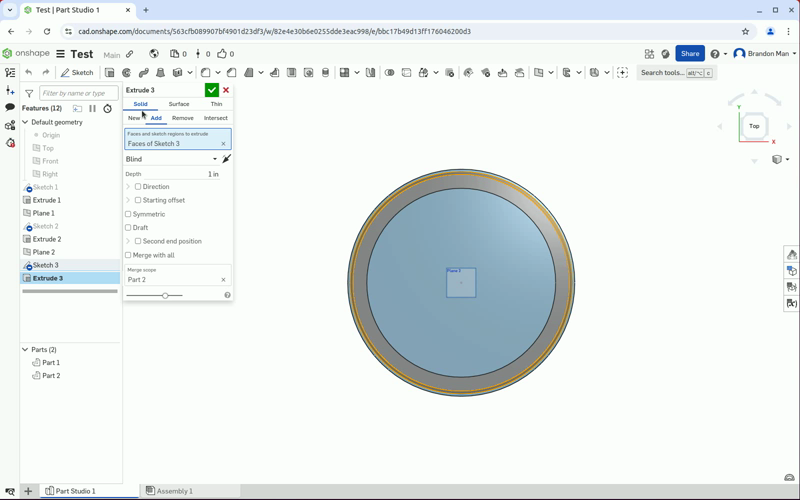
mouse_move(137, 120)
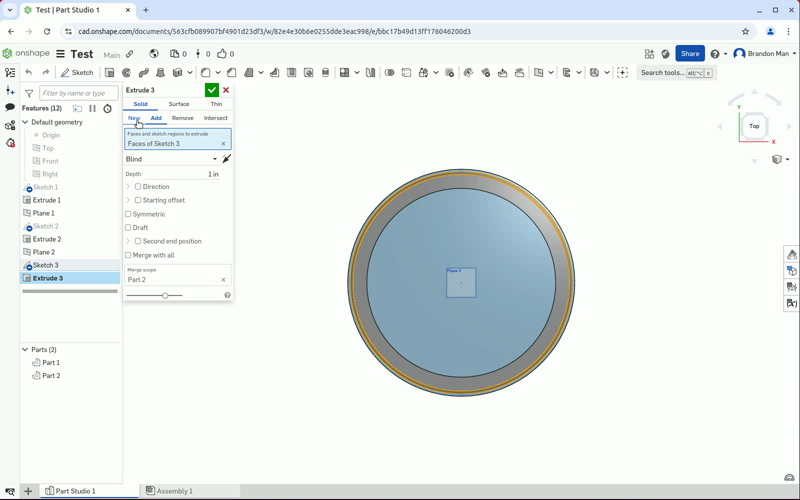
click(137, 120)
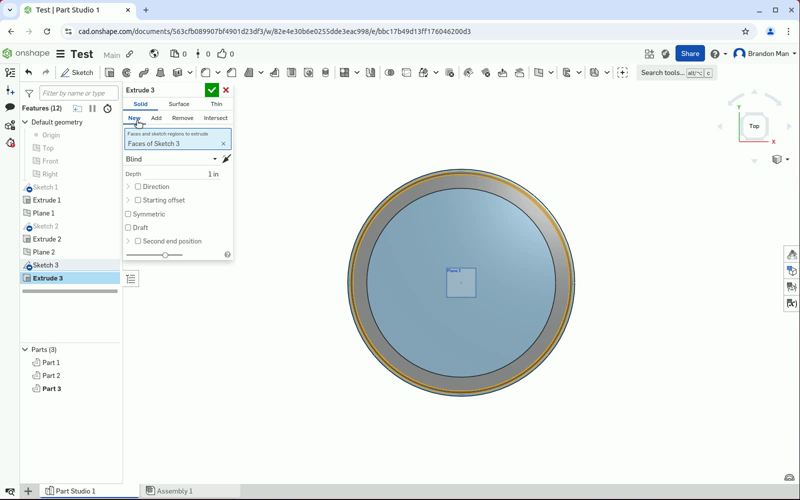
key(tab, 4)
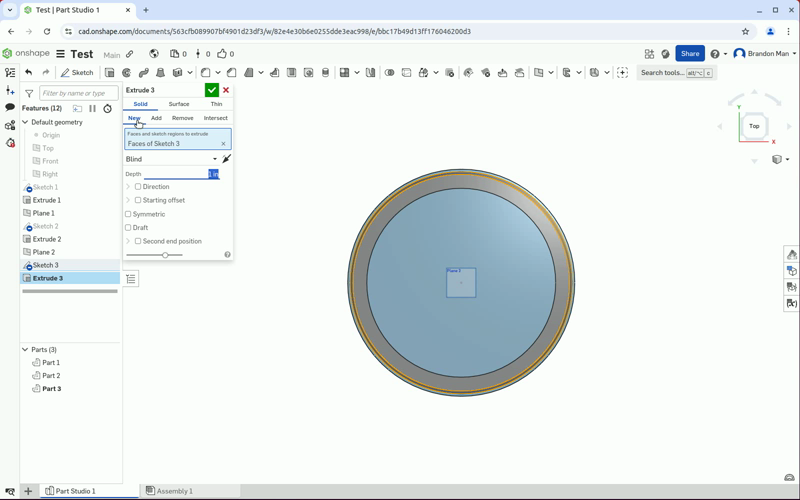
text(3.129)
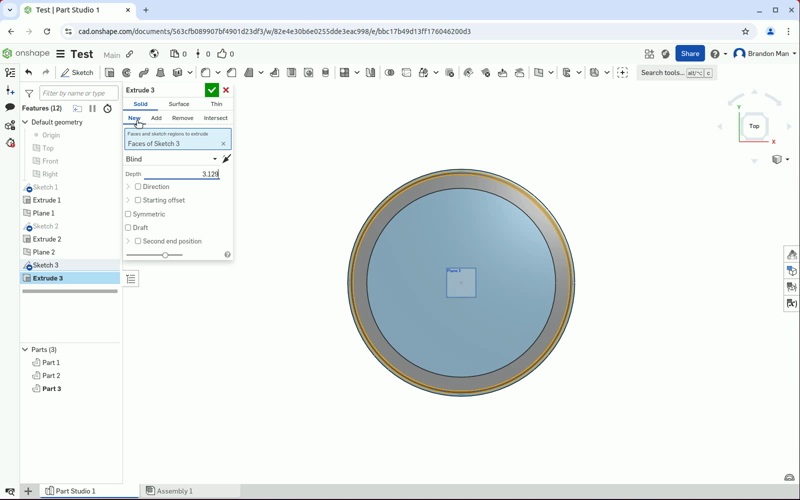
key(enter)
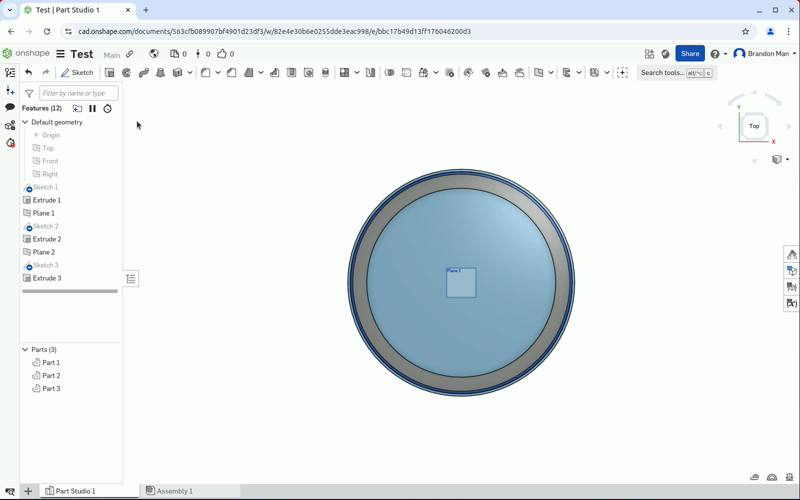
key(shift+h)
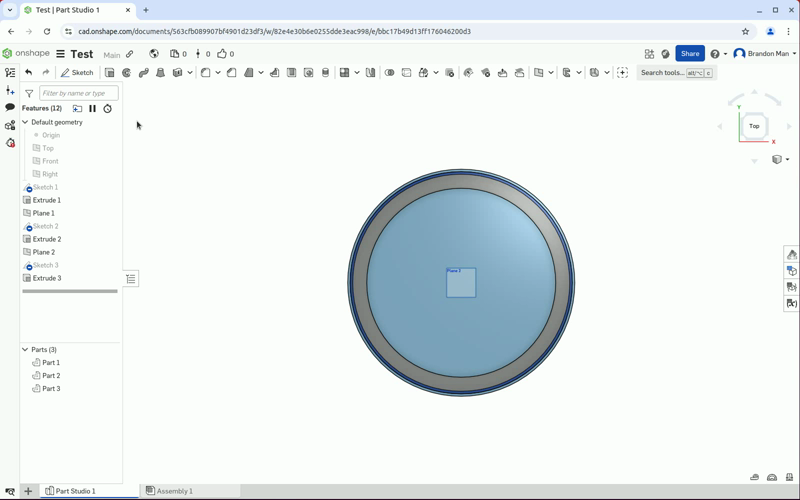
key(shift+h)
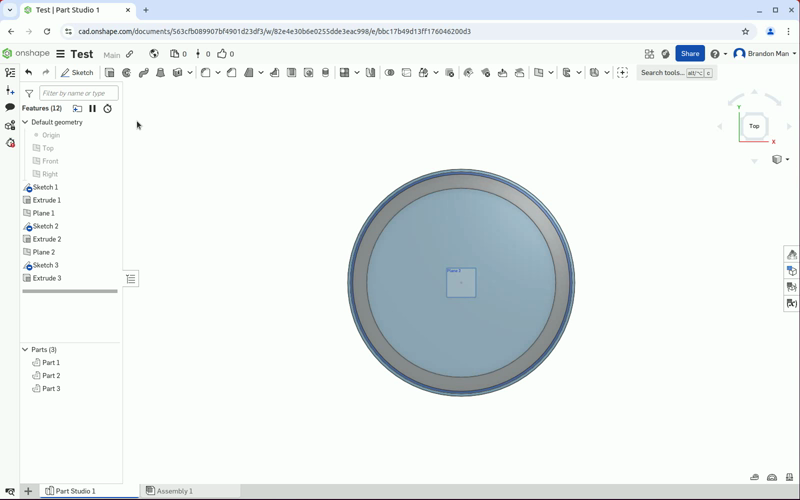
key(shift+7)
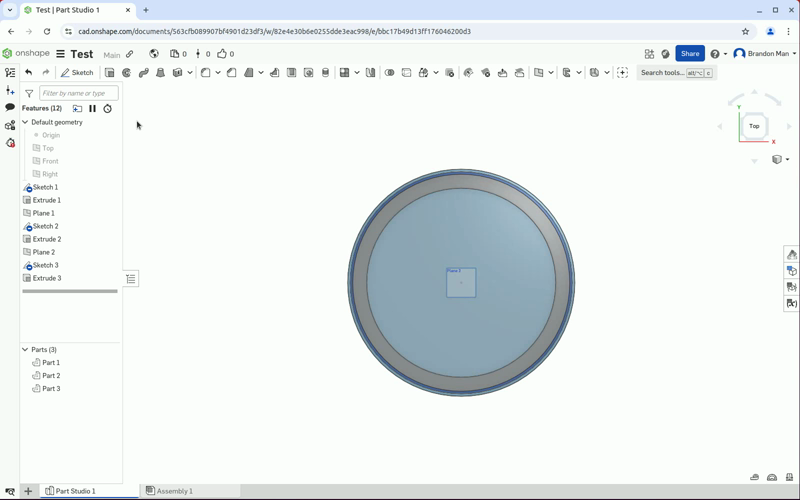
key(up, 3)
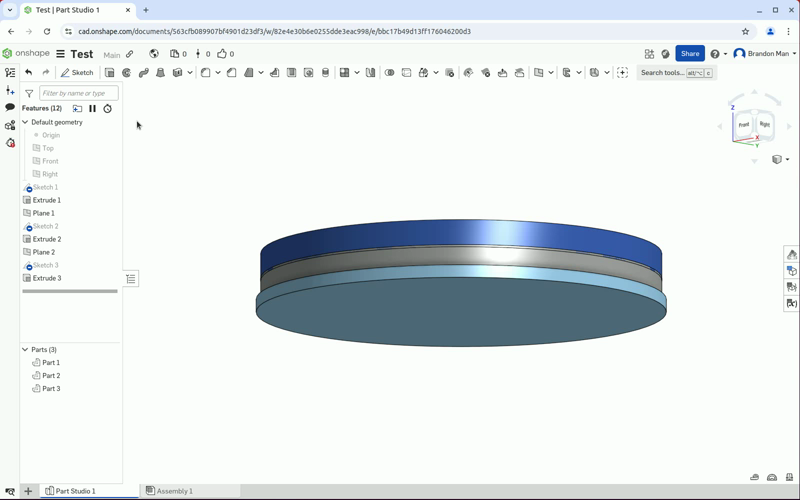
key(left, 3)
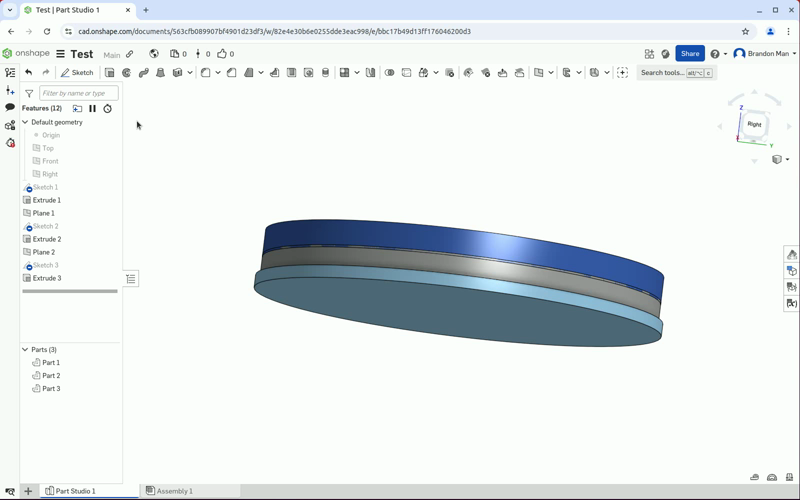
key(right, 3)
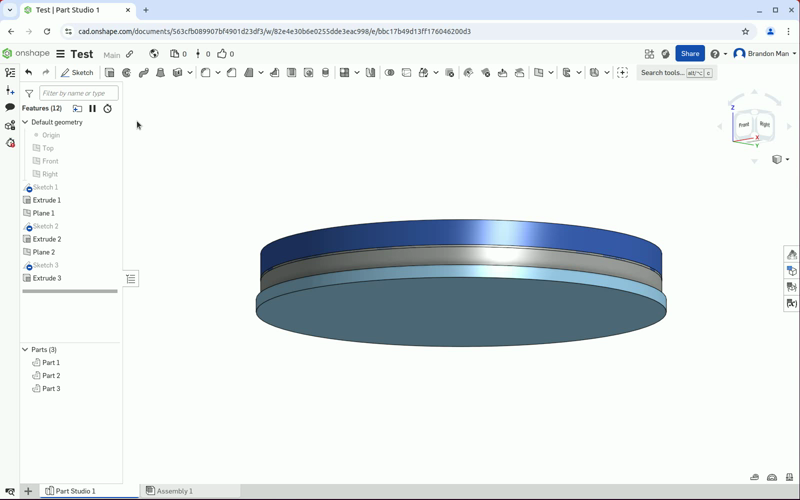
key(down, 3)
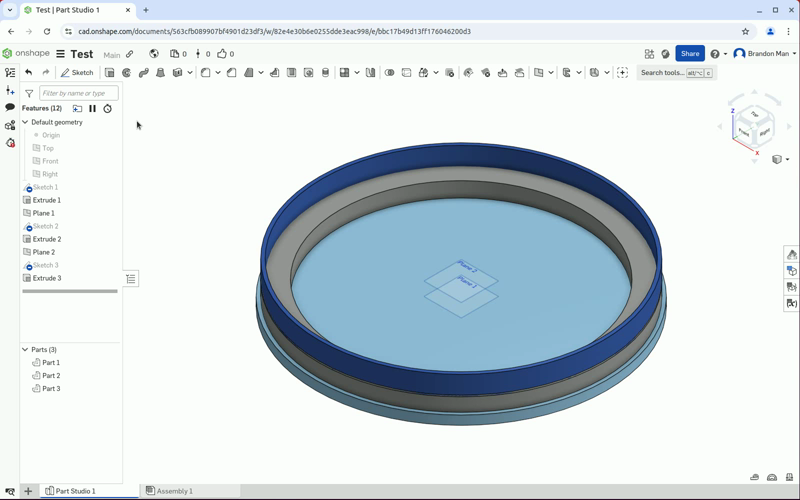
mouse_move(73, 189)
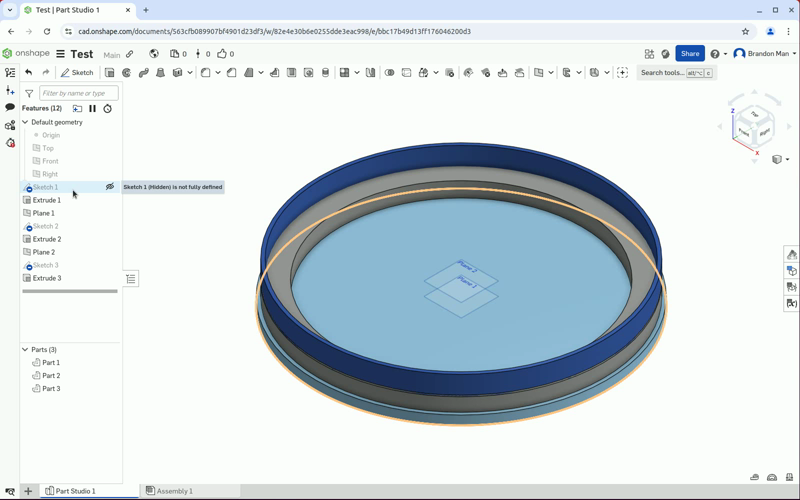
click(73, 189)